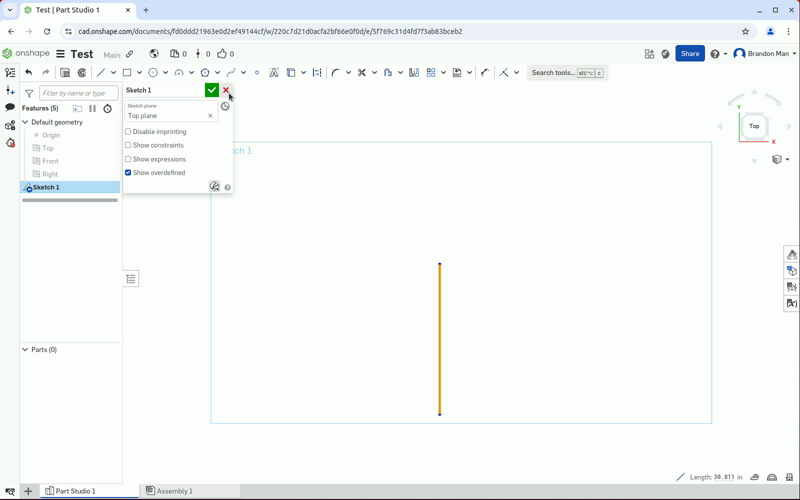
key(shift+h)
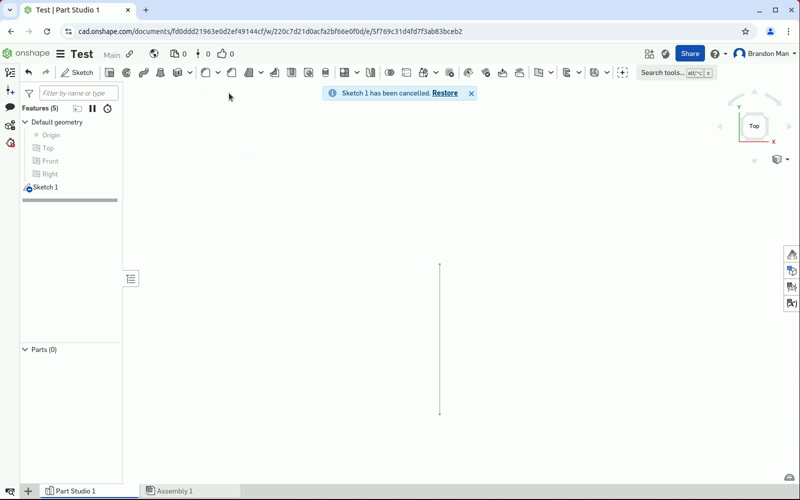
key(shift+s)
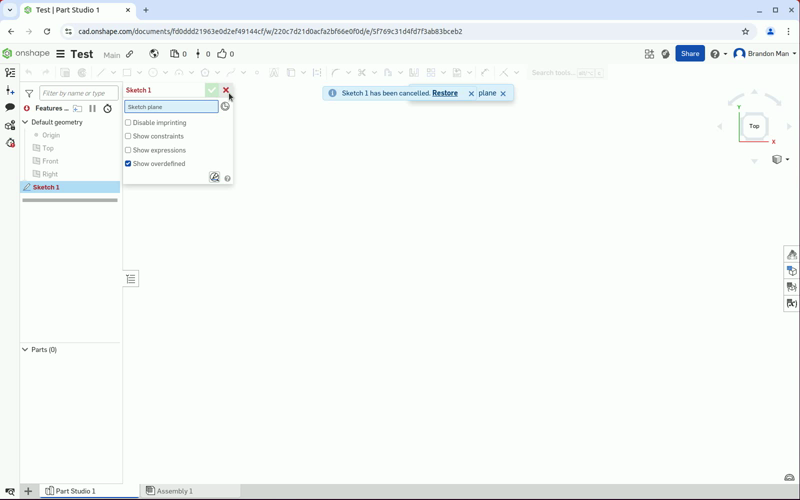
mouse_move(73, 150)
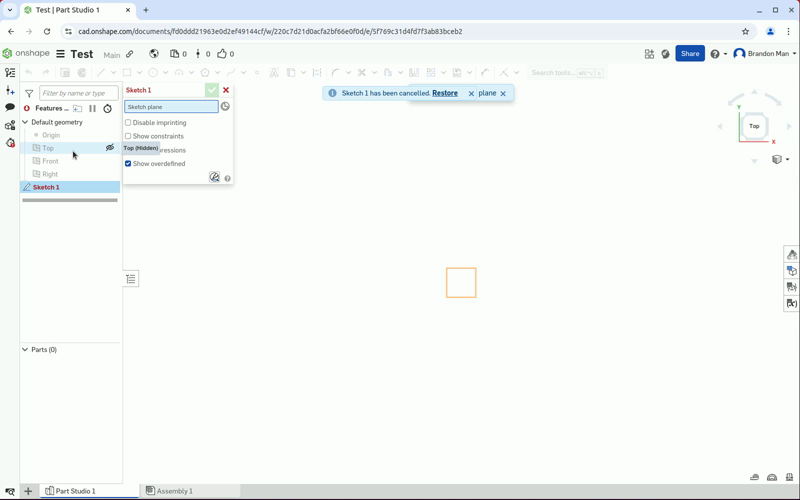
click(73, 150)
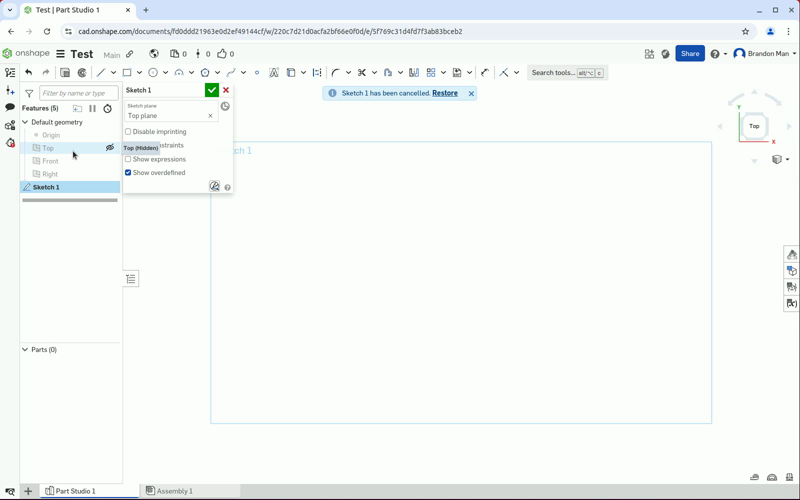
mouse_move(73, 352)
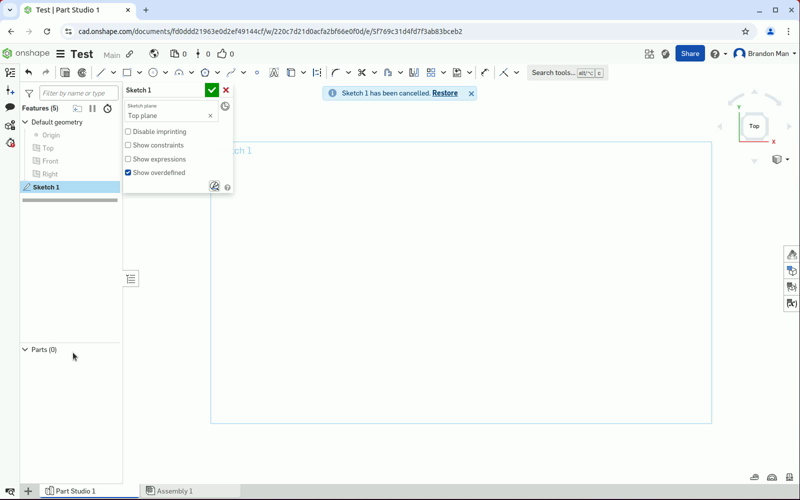
key(y)
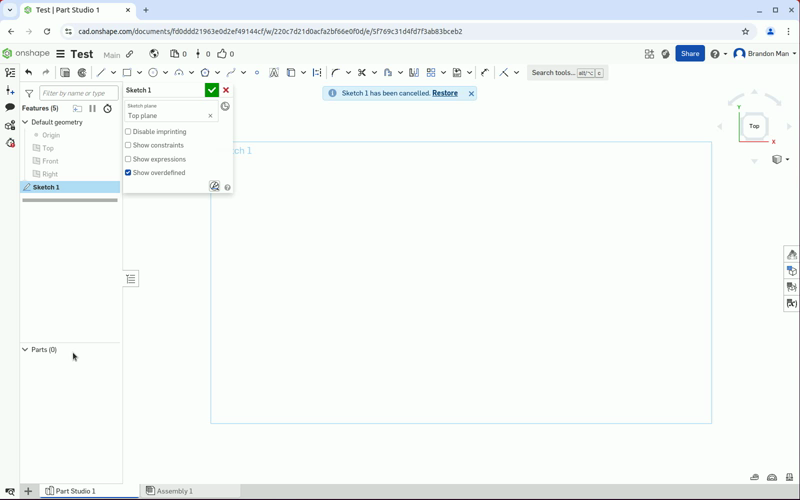
key(l)
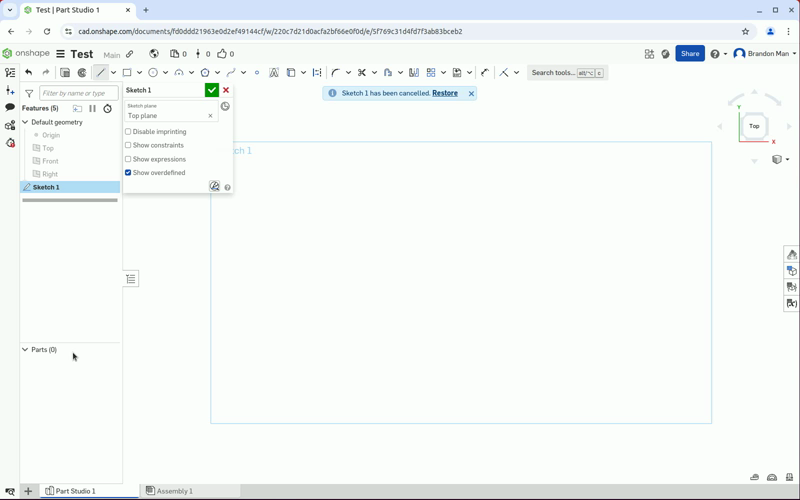
key_down(shift)
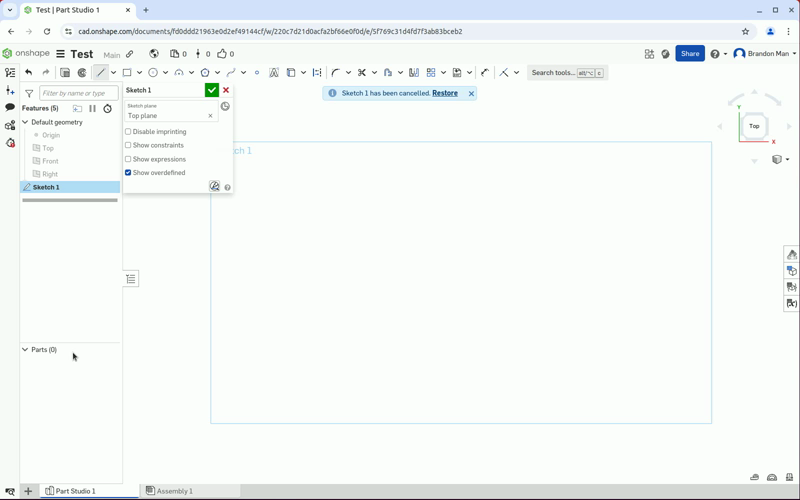
mouse_move(449, 395)
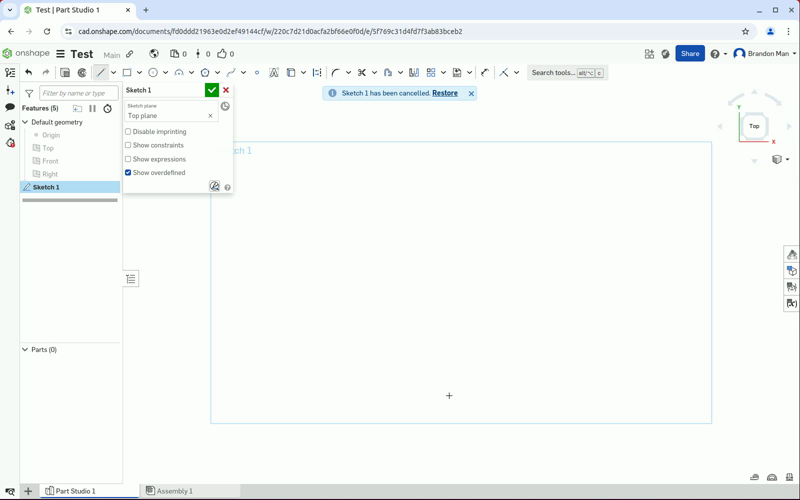
click(449, 395)
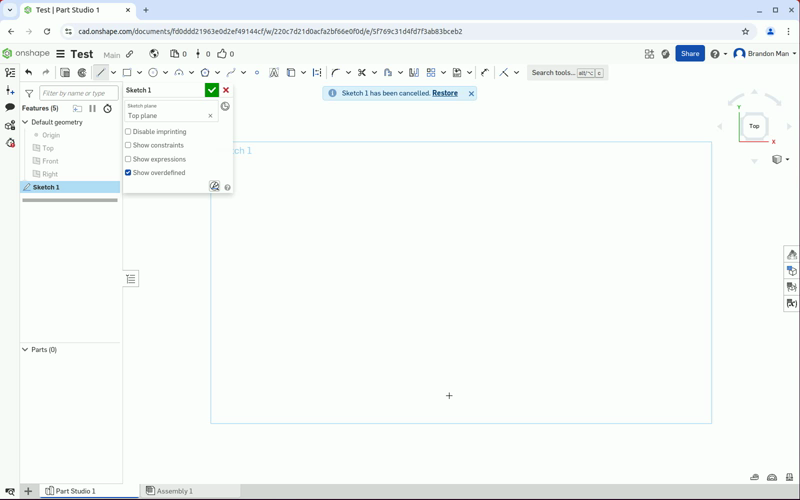
key_up(shift)
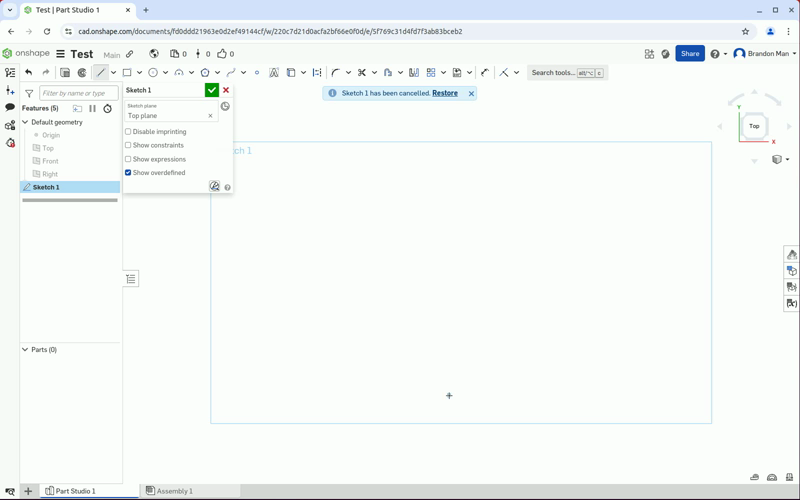
key_down(shift)
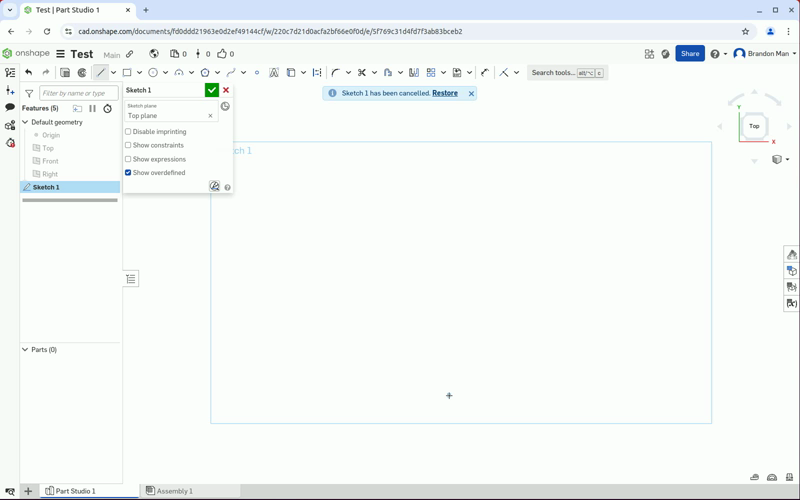
mouse_move(479, 395)
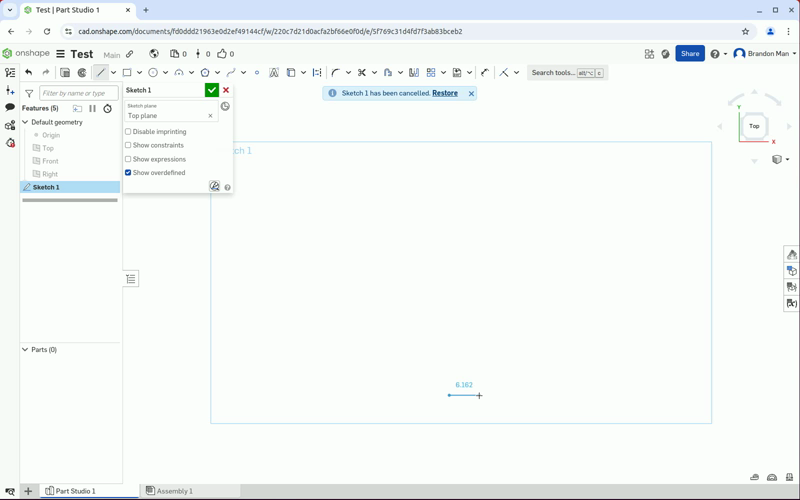
mouse_move(470, 395)
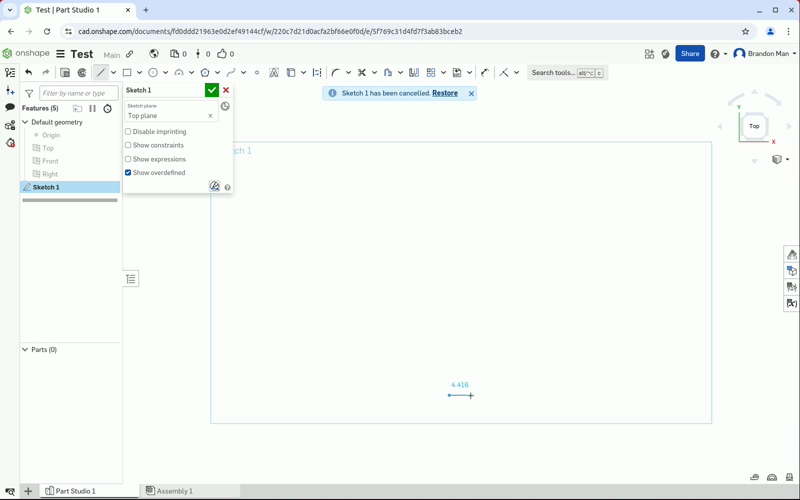
click(470, 395)
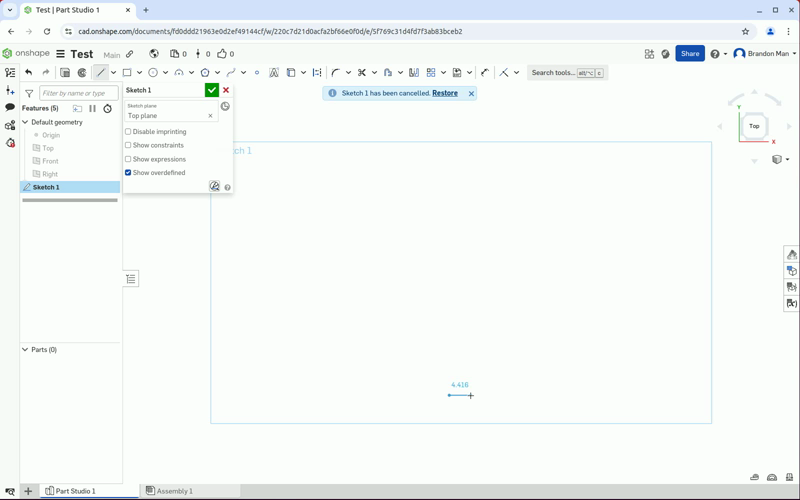
key_up(shift)
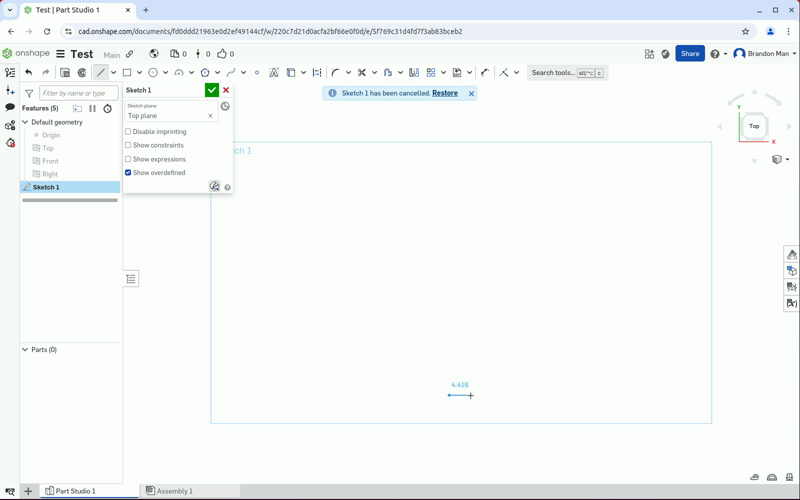
key_down(shift)
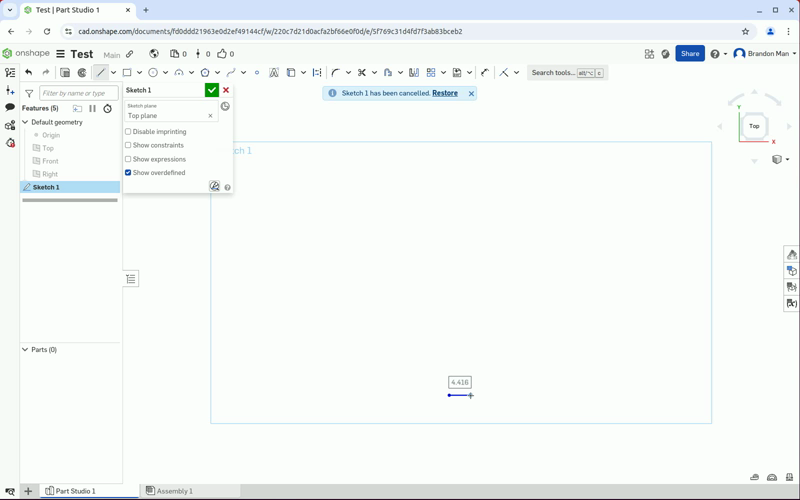
mouse_move(470, 248)
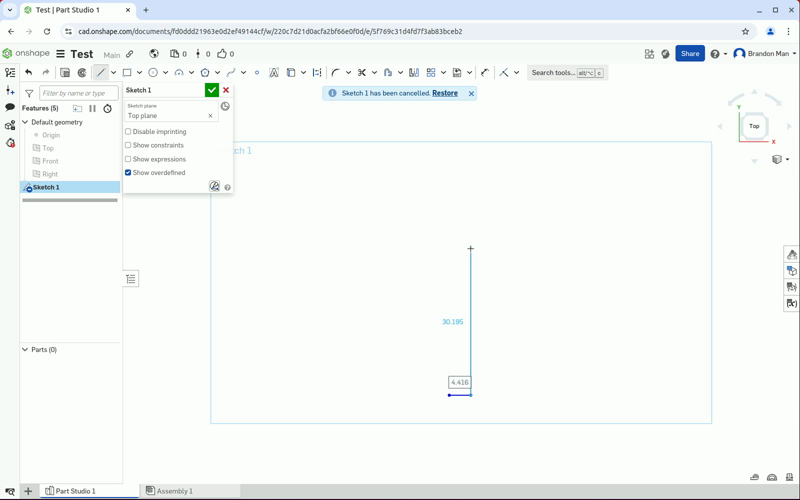
click(470, 248)
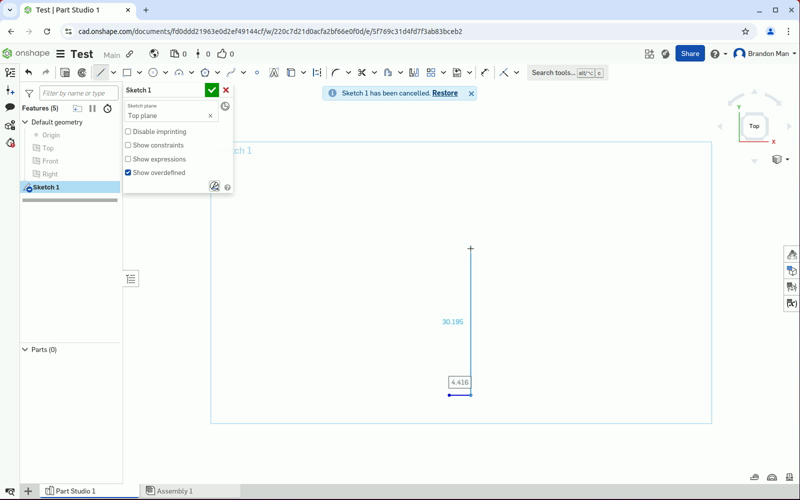
key_up(shift)
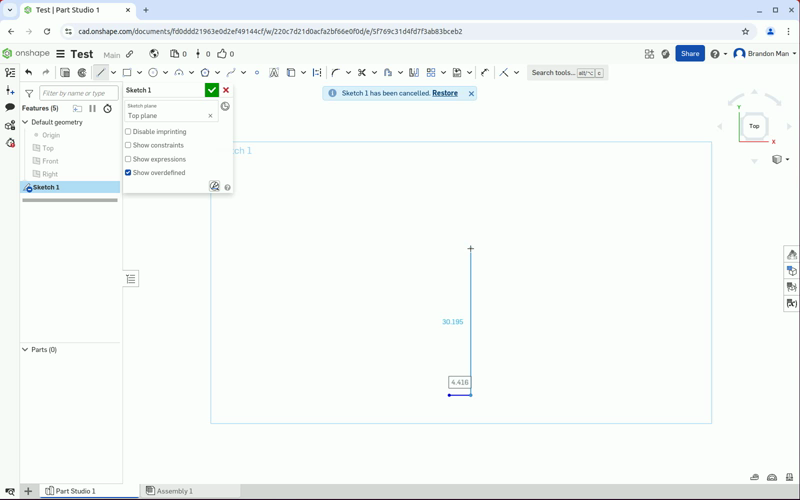
key_down(shift)
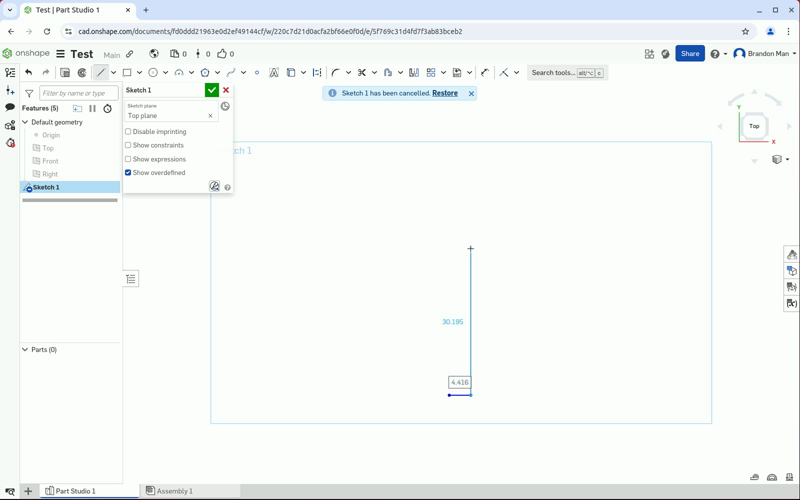
mouse_move(500, 248)
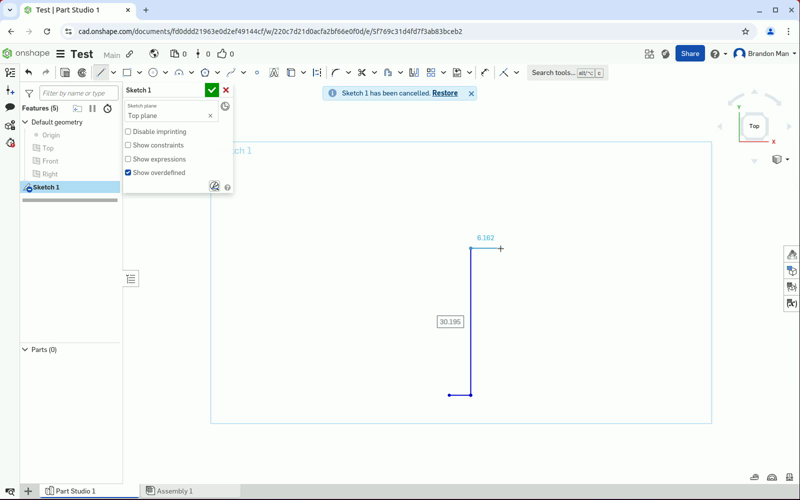
mouse_move(449, 248)
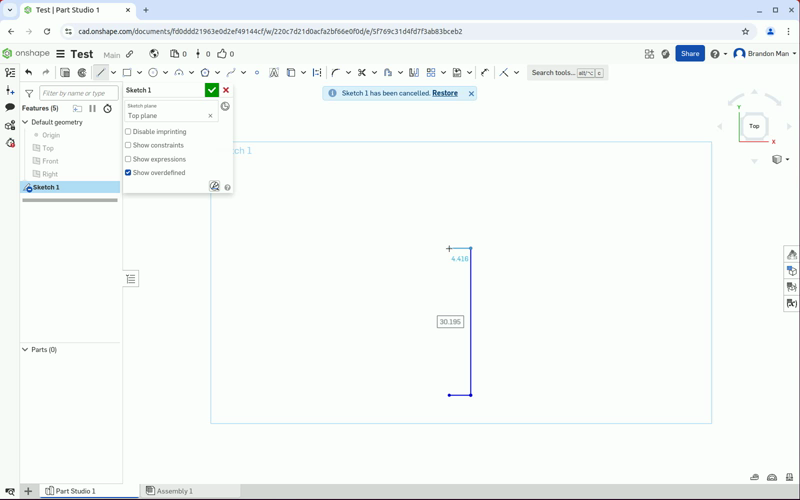
click(449, 248)
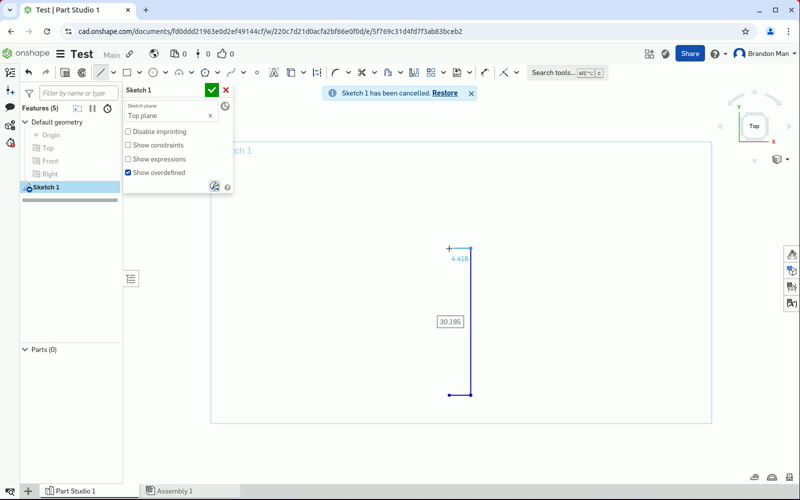
key_up(shift)
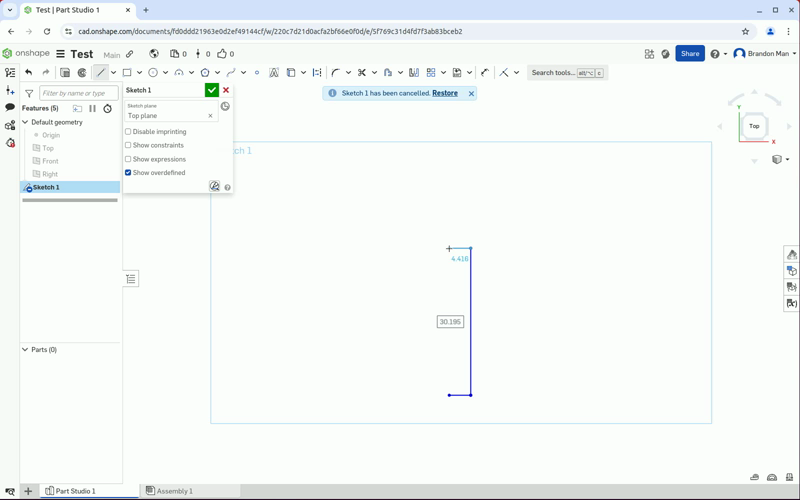
key_down(shift)
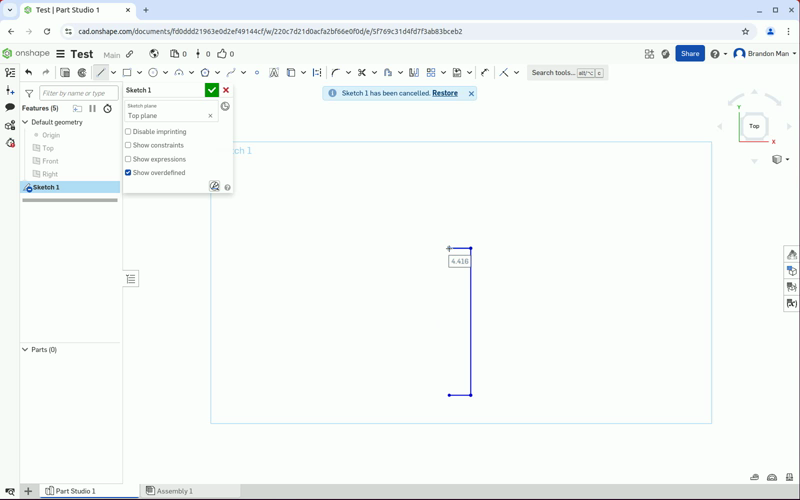
mouse_move(449, 395)
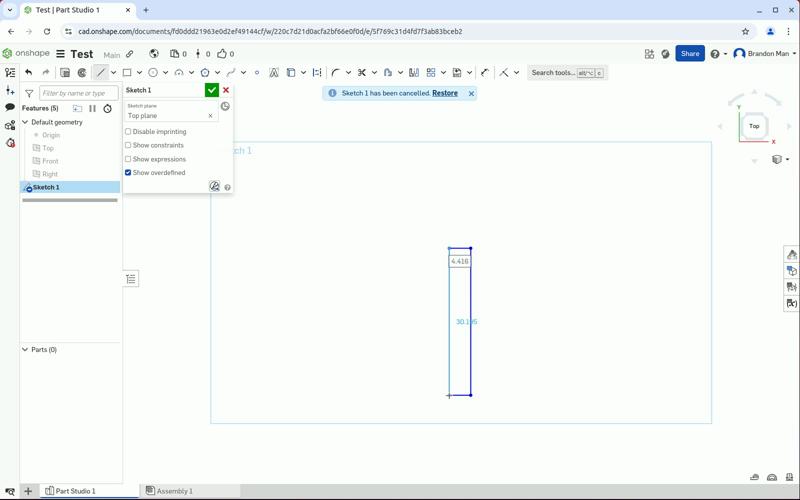
key_up(shift)
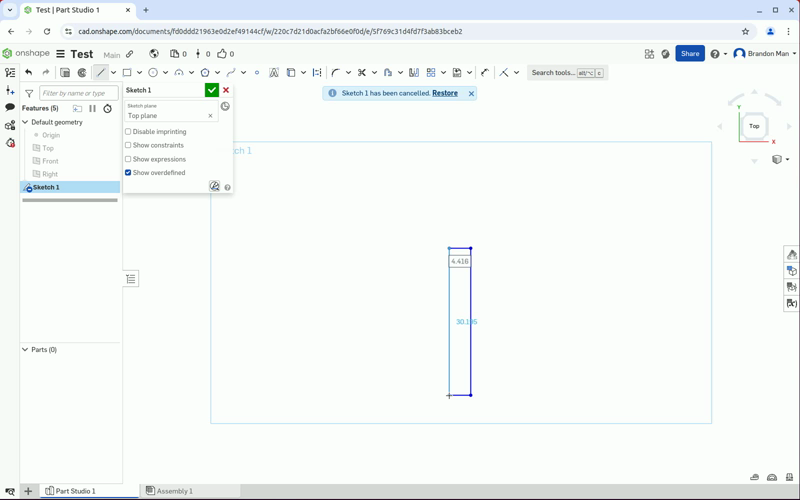
click(449, 395)
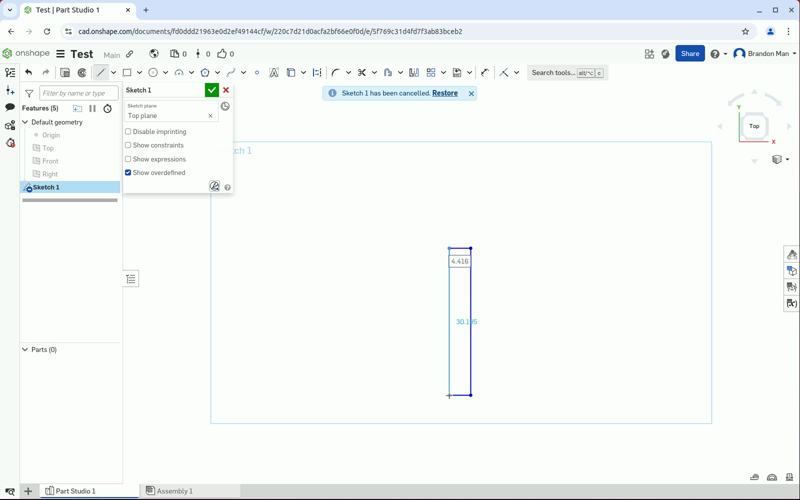
key(esc)
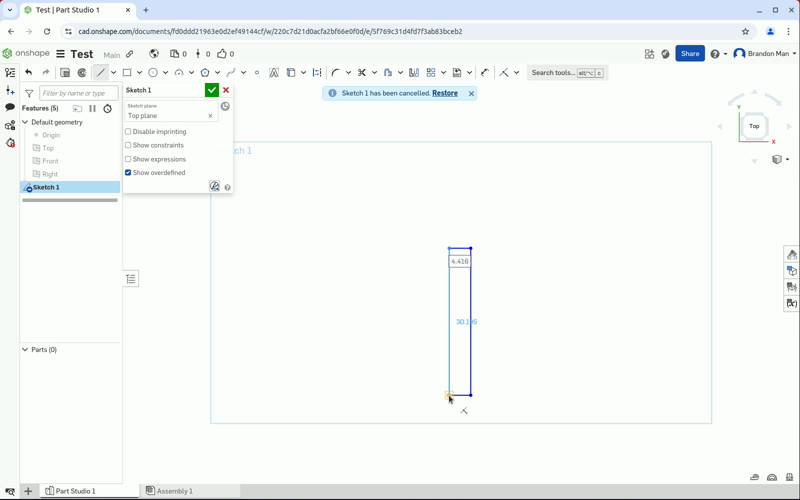
mouse_move(453, 284)
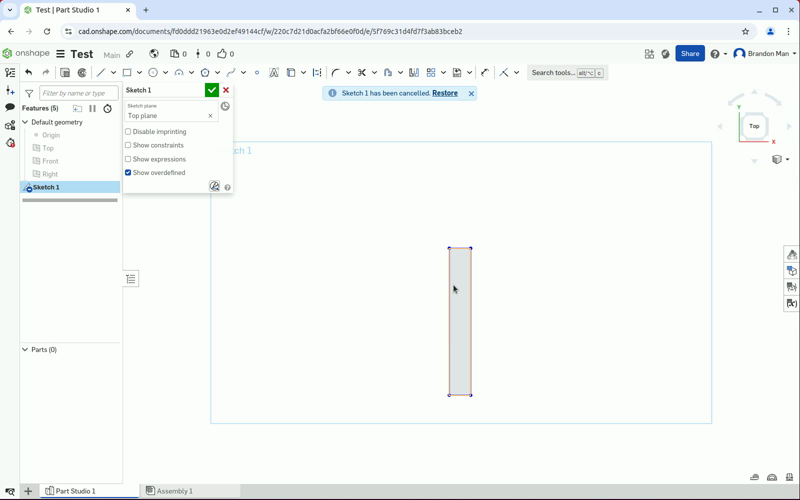
click(453, 284)
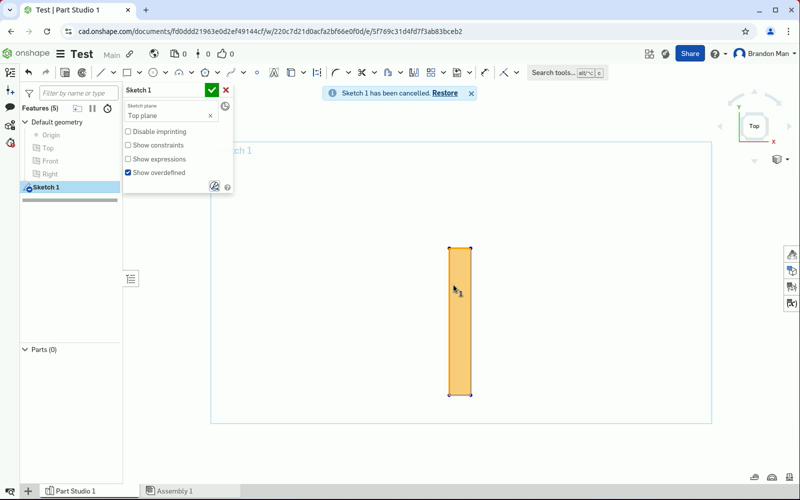
mouse_move(73, 352)
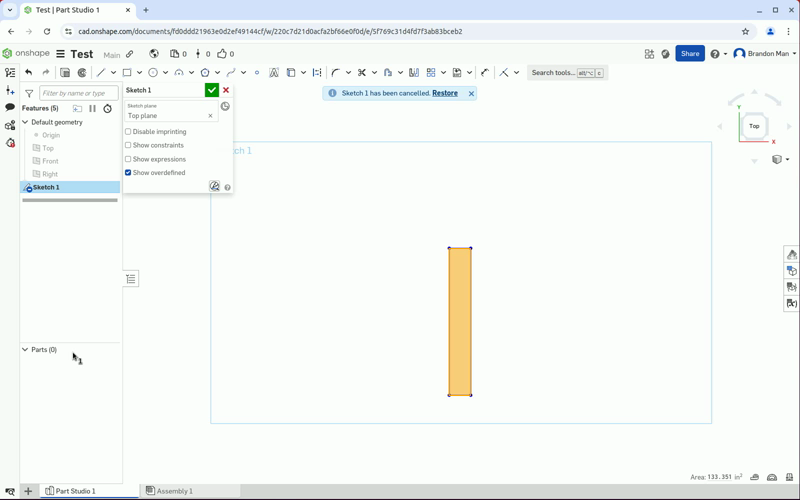
key(shift+y)
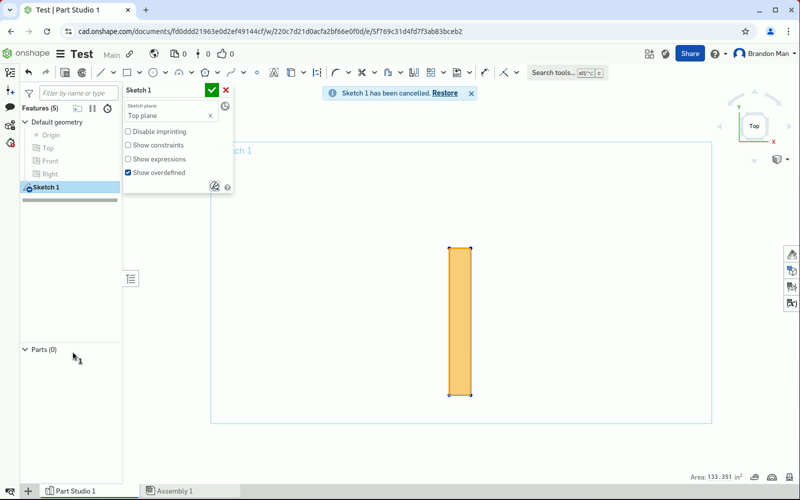
key(shift+e)
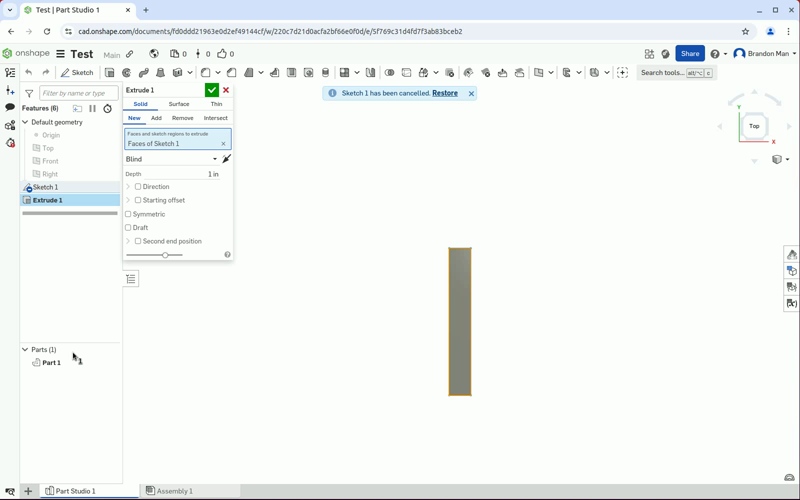
mouse_move(143, 106)
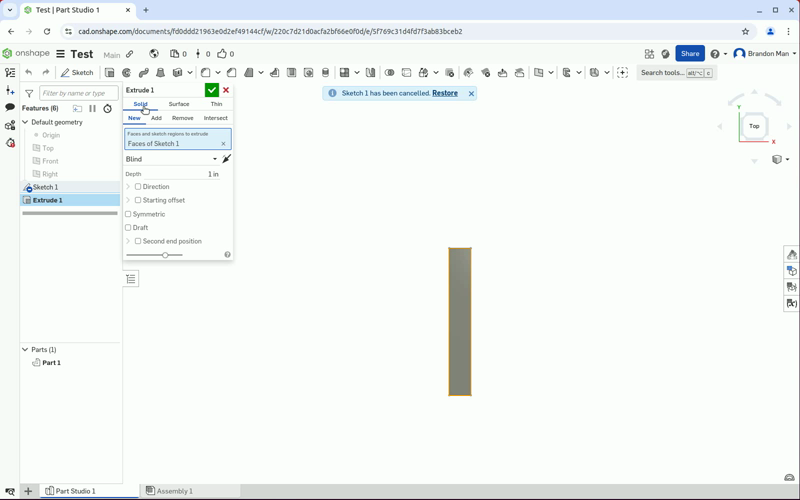
click(143, 106)
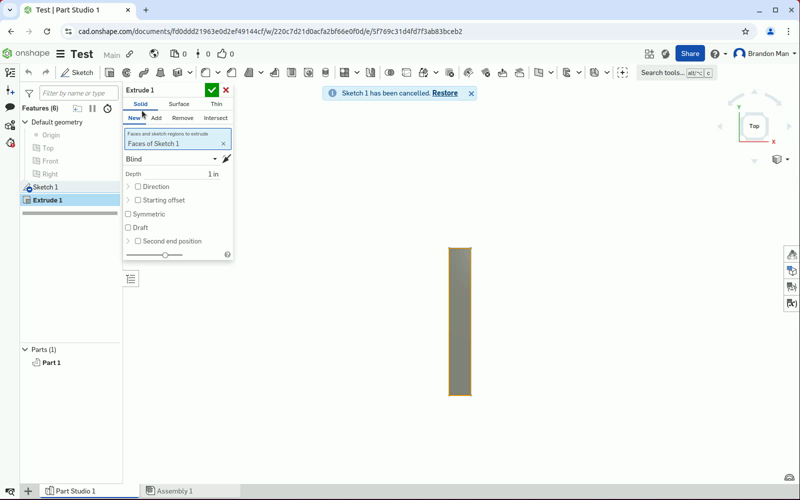
mouse_move(137, 120)
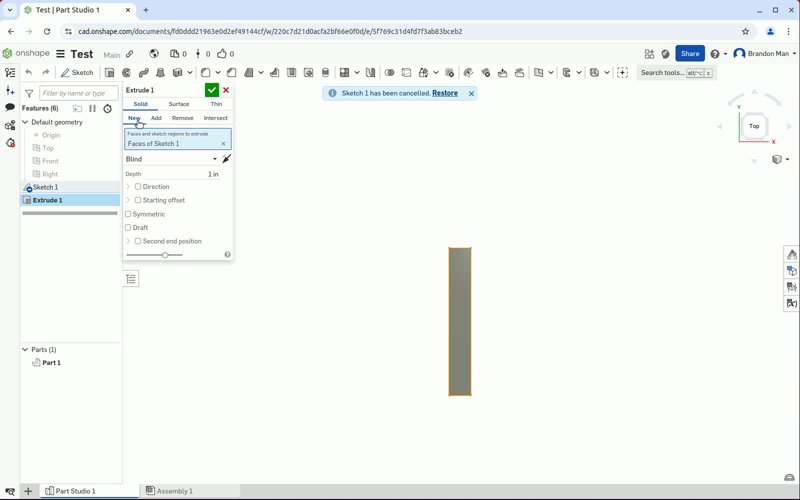
click(137, 120)
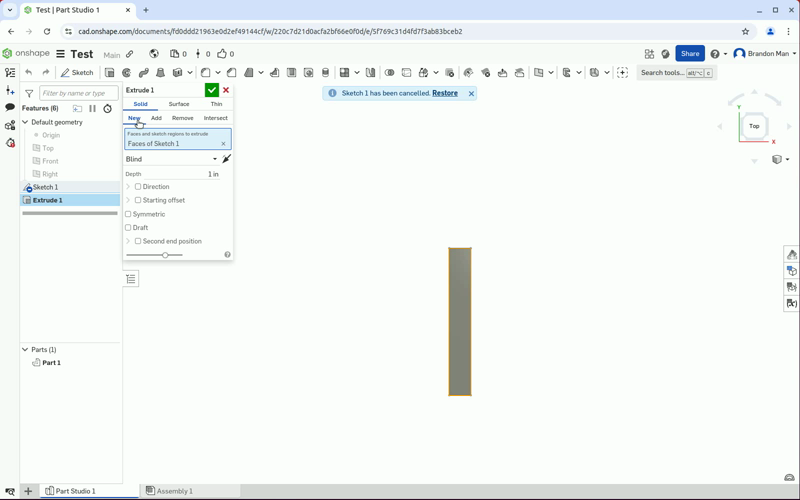
key(tab, 4)
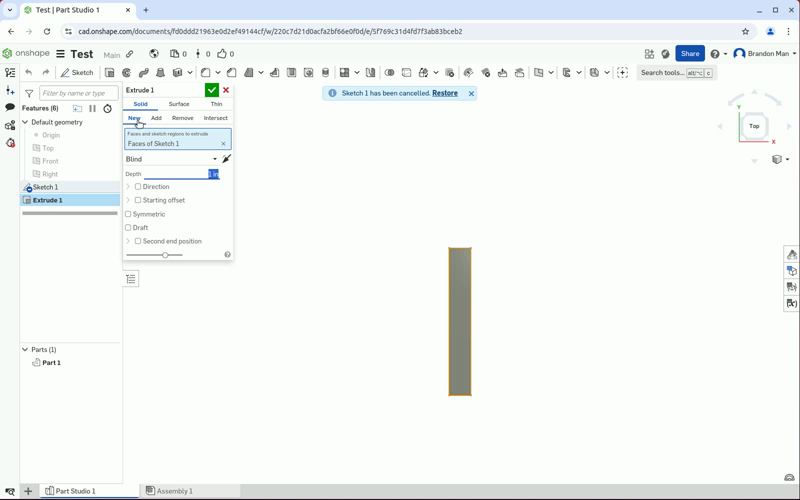
text(2.166)
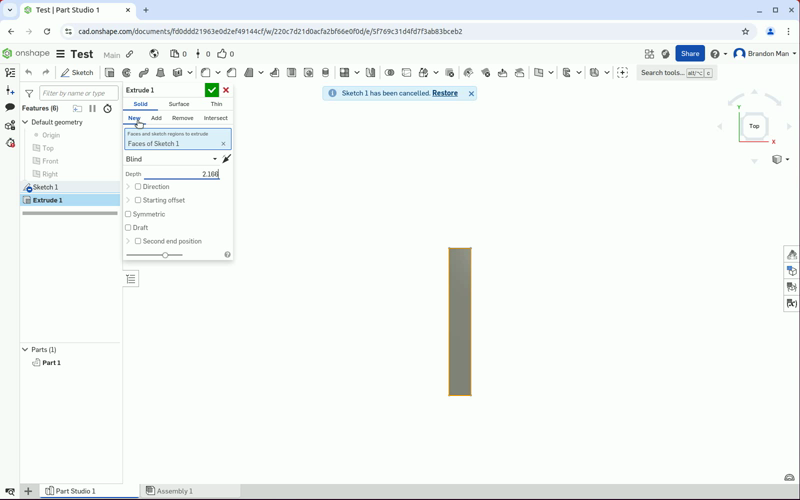
key(enter)
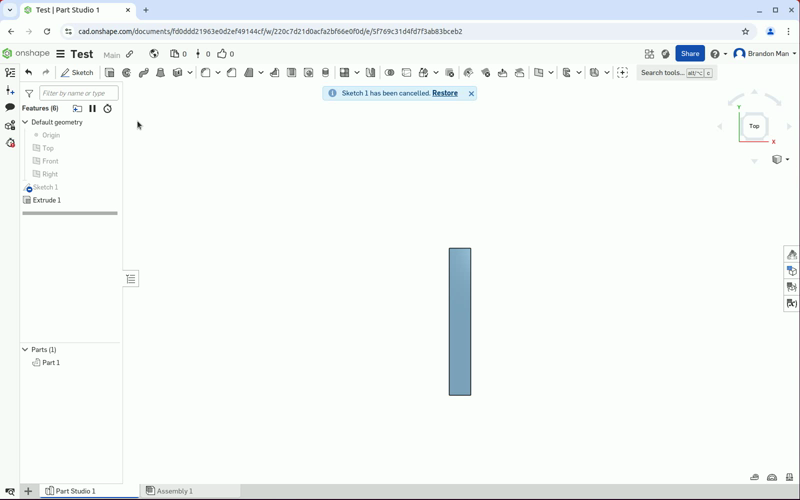
key(shift+h)
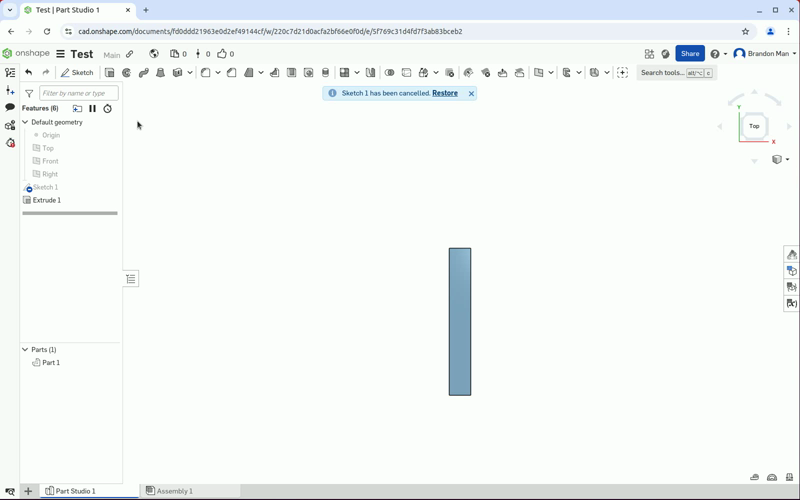
key(shift+h)
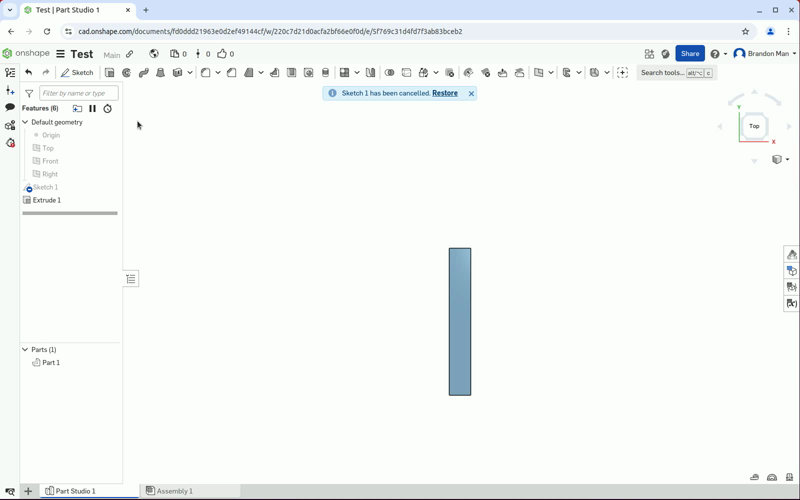
mouse_move(73, 189)
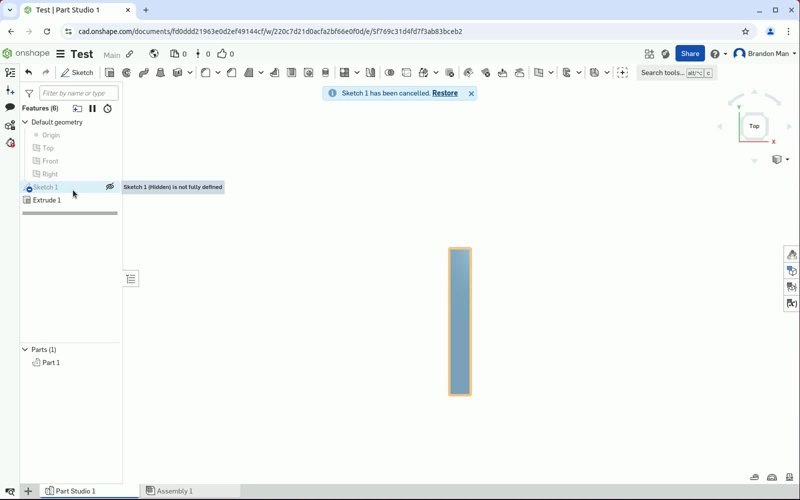
click(73, 189)
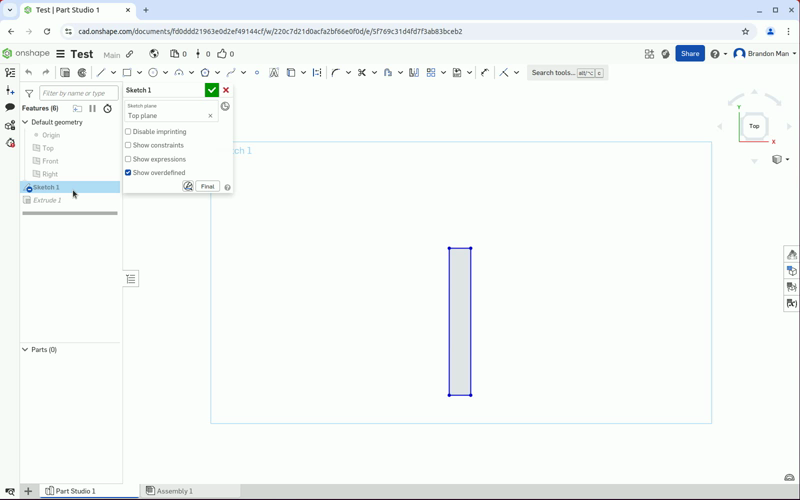
mouse_move(229, 92)
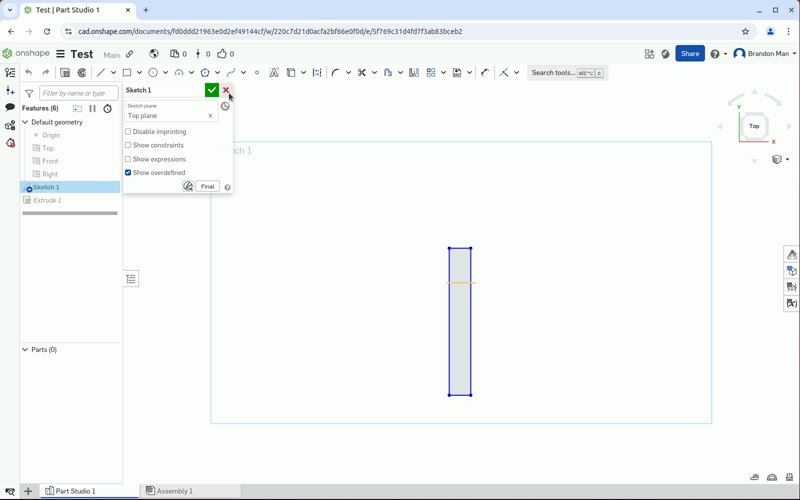
click(229, 92)
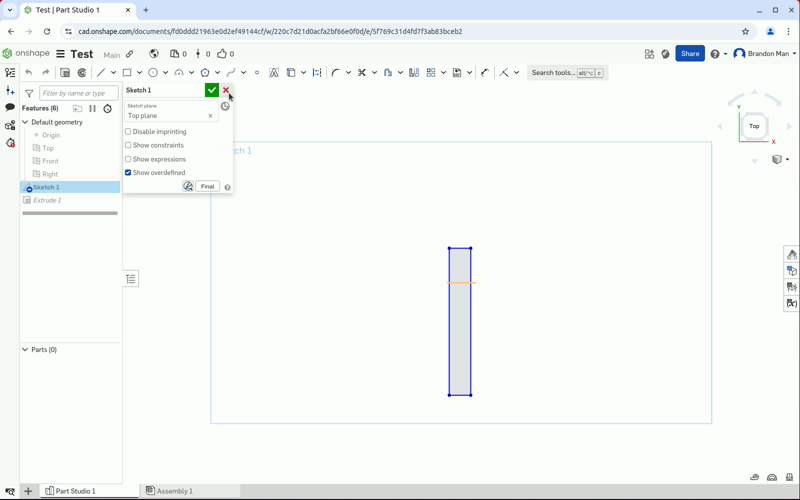
key(shift+s)
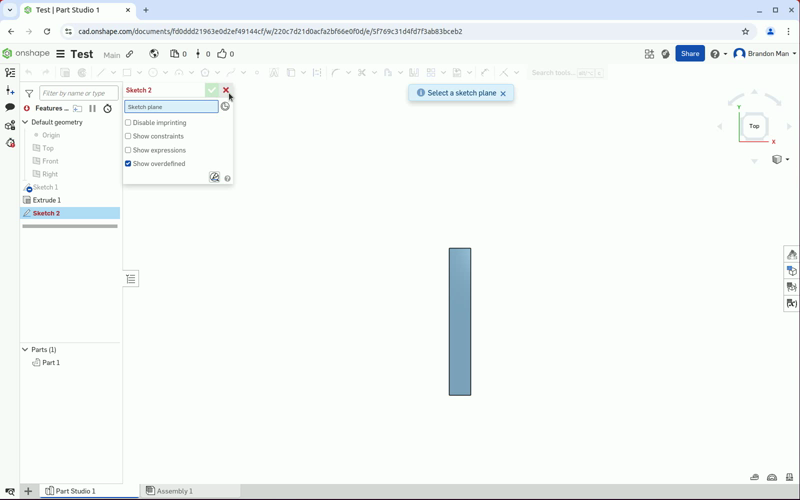
mouse_move(73, 150)
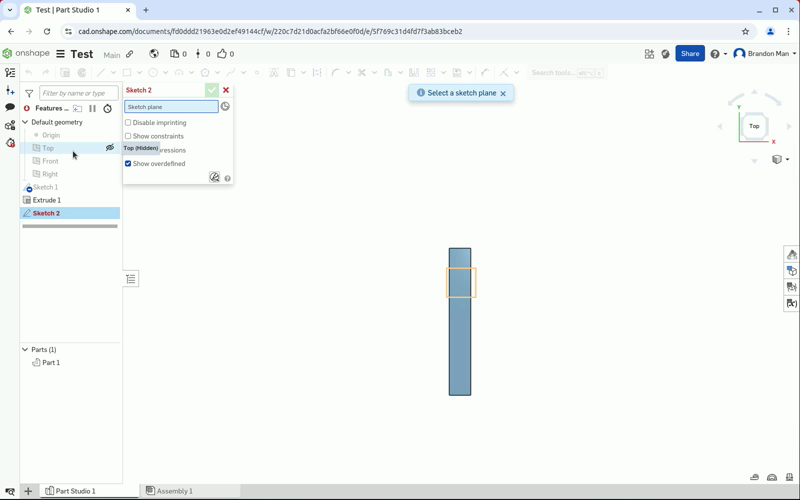
click(73, 150)
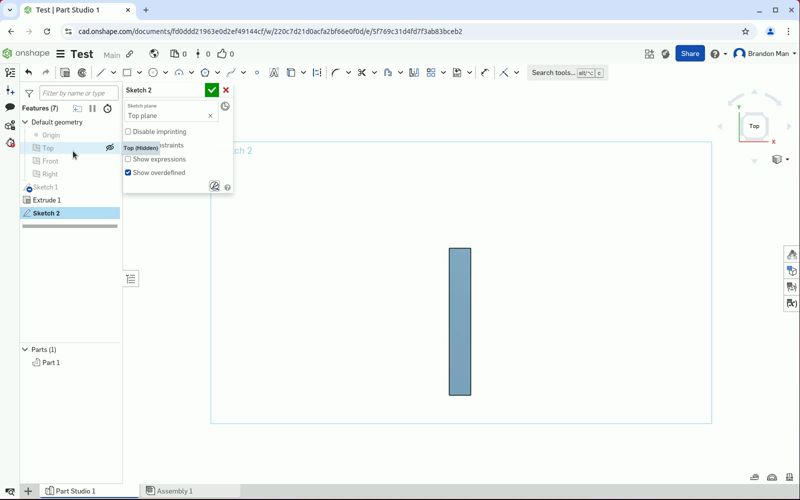
mouse_move(73, 352)
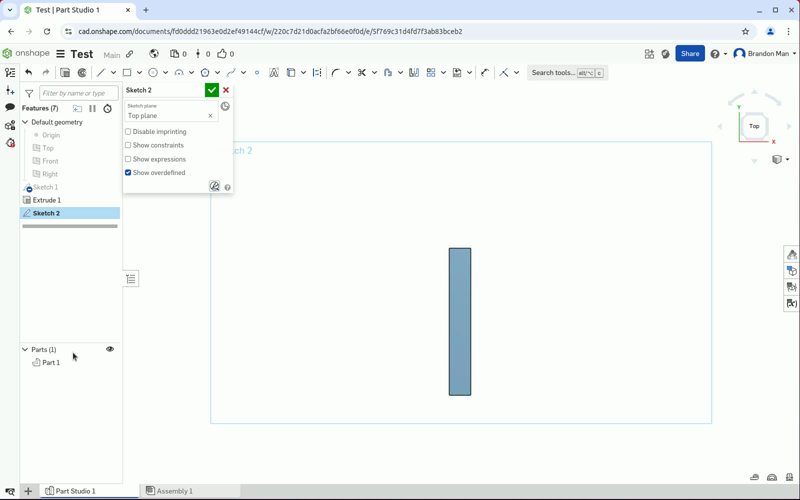
key(y)
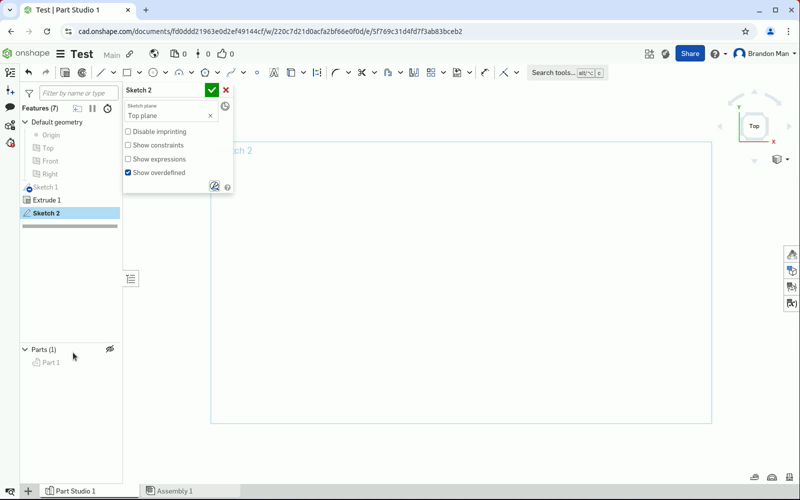
key(l)
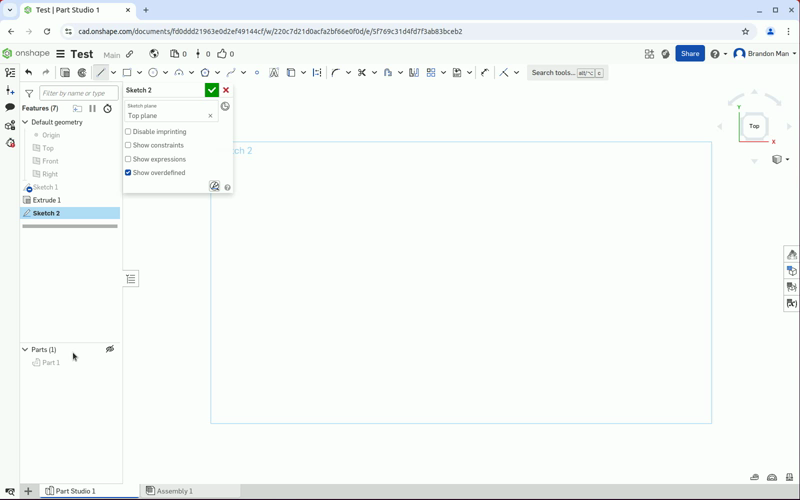
key_down(shift)
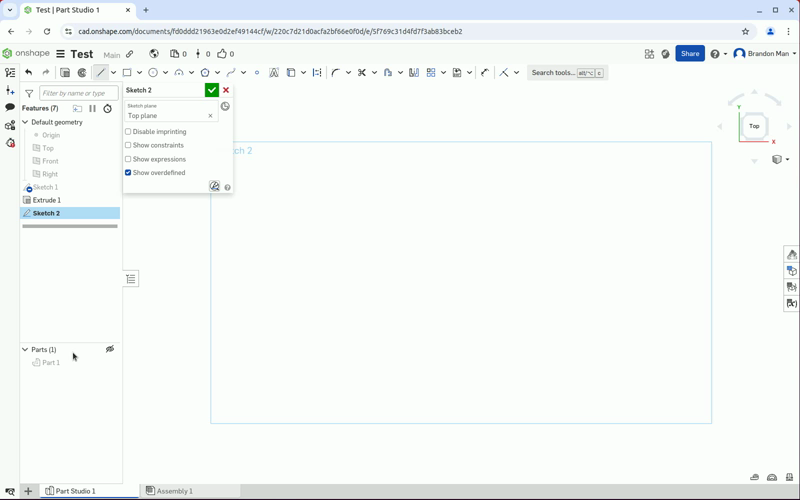
mouse_move(388, 293)
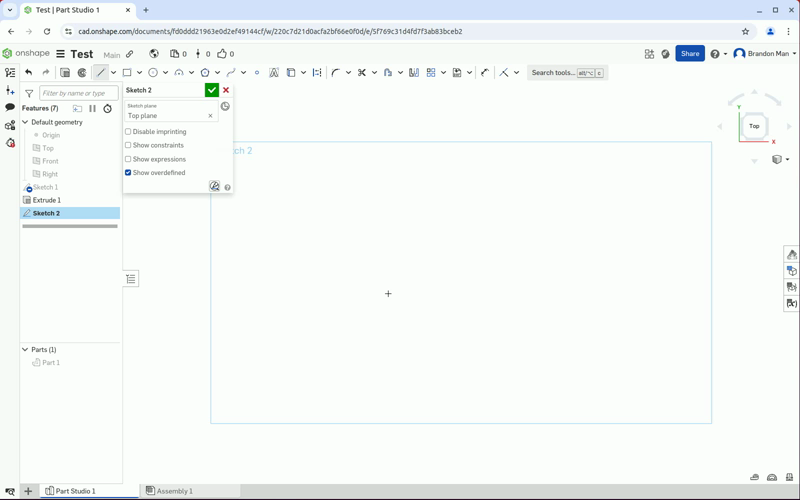
click(388, 293)
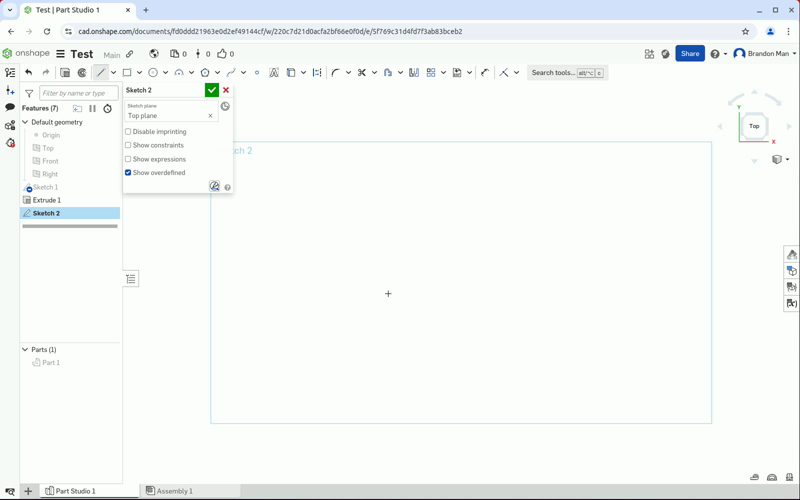
key_up(shift)
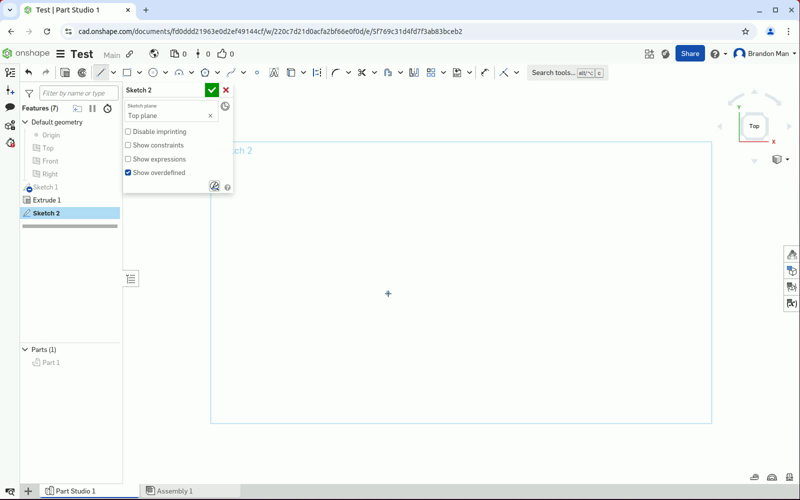
key_down(shift)
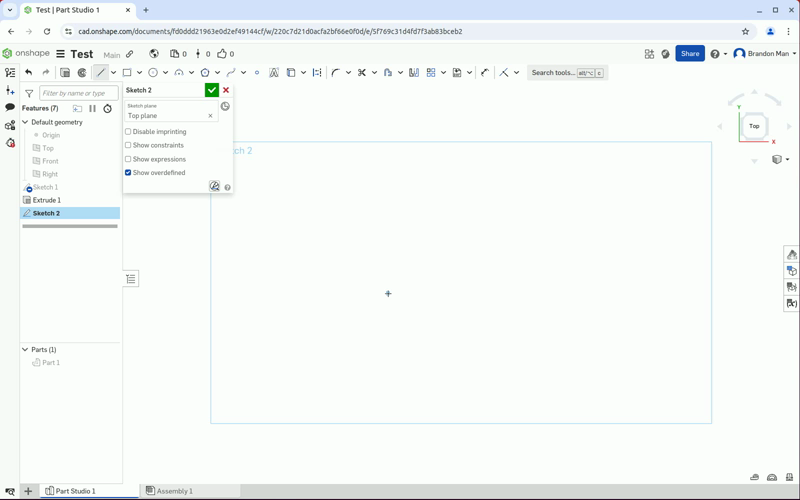
mouse_move(535, 293)
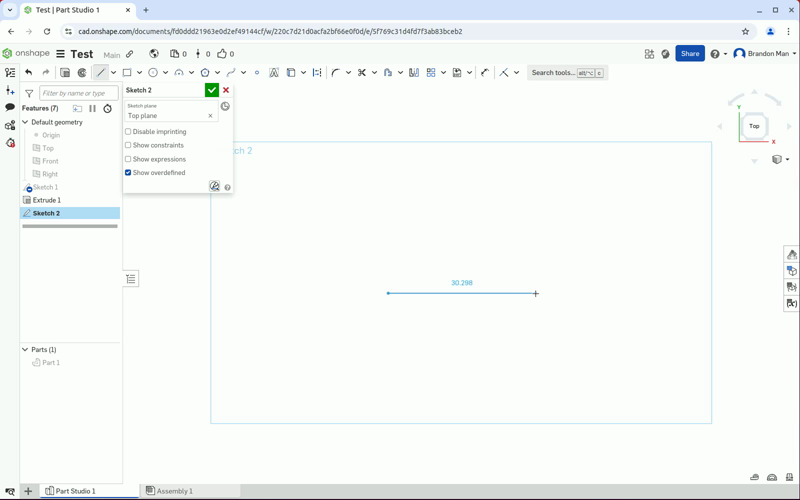
click(535, 293)
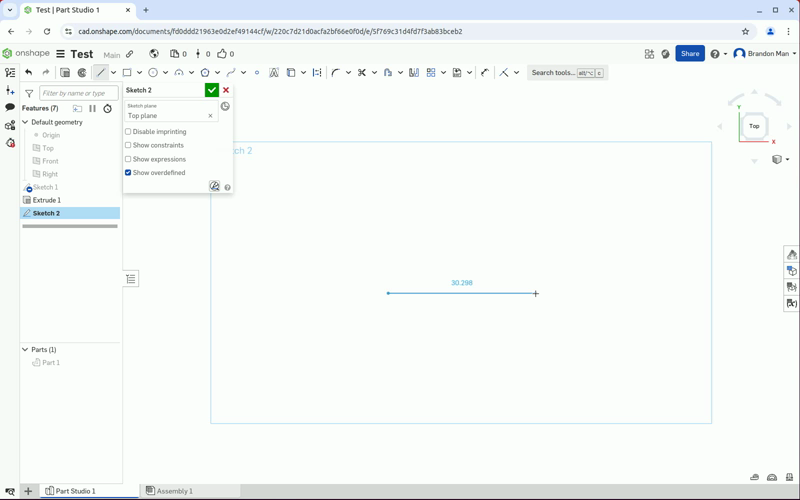
key_up(shift)
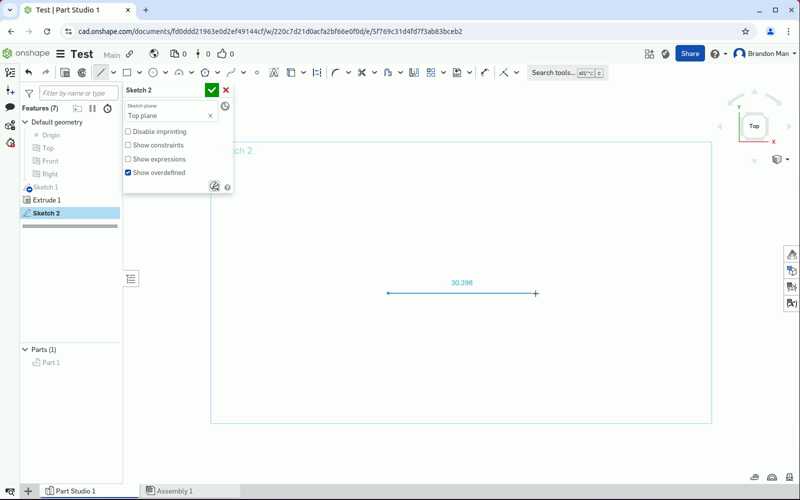
key_down(shift)
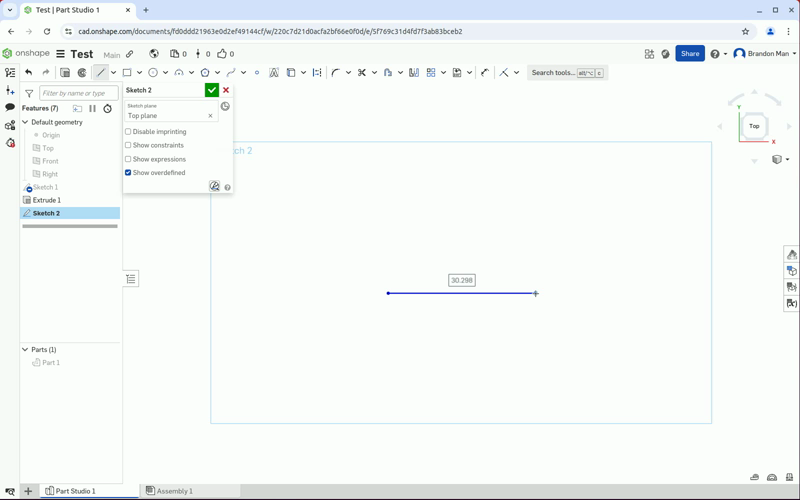
mouse_move(565, 293)
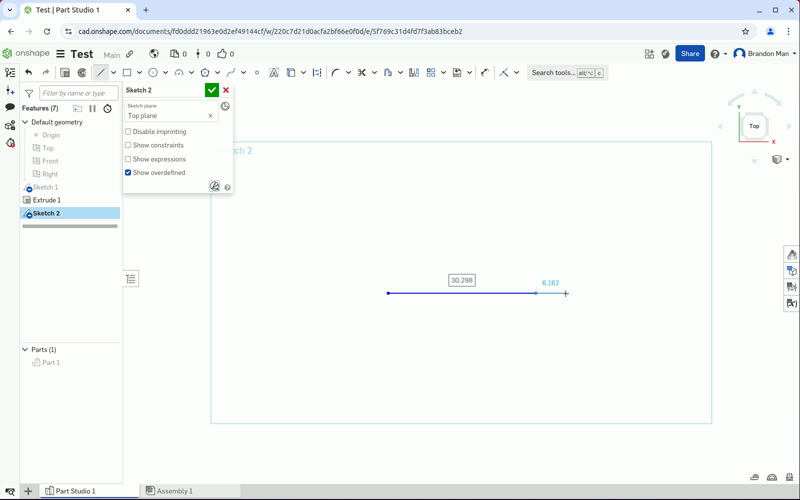
mouse_move(535, 282)
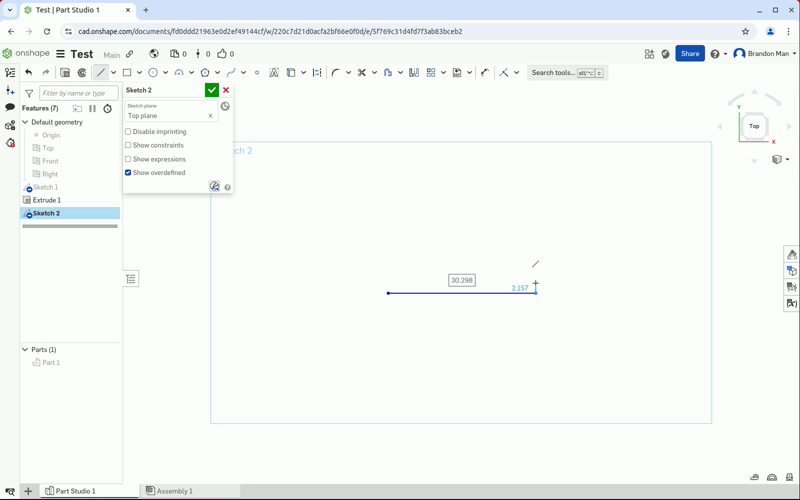
click(535, 282)
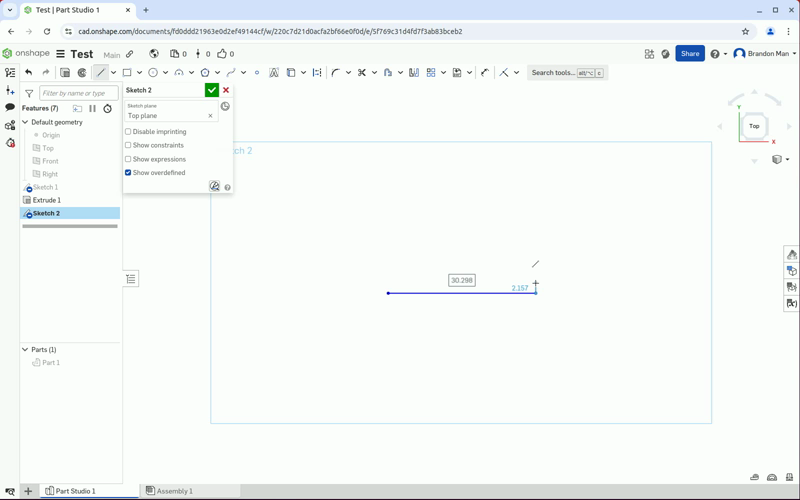
key_up(shift)
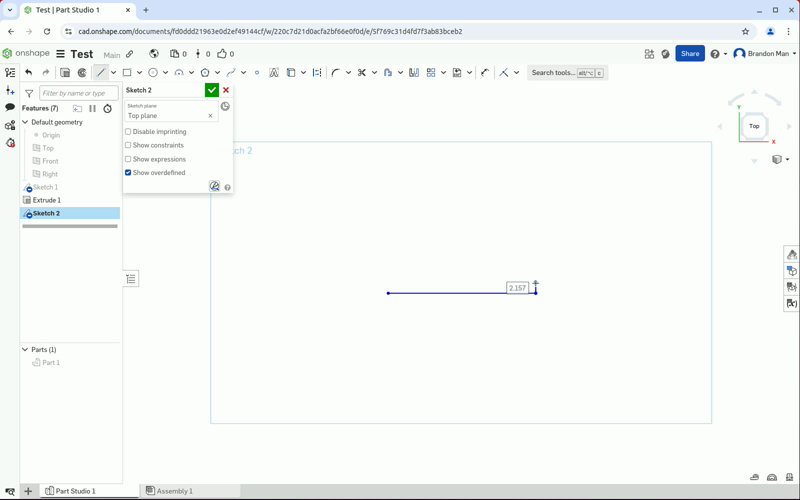
key_down(shift)
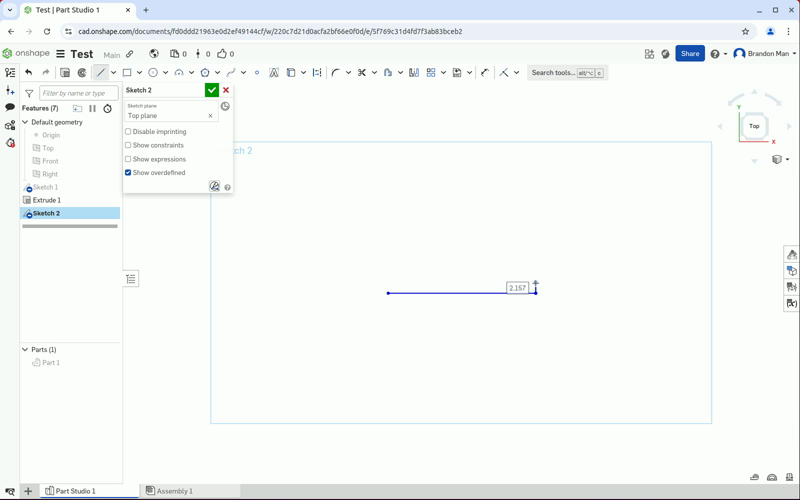
mouse_move(388, 282)
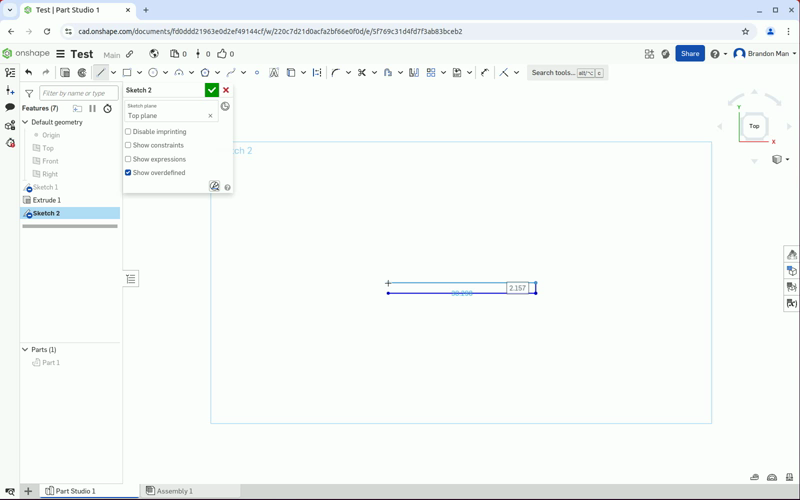
click(388, 282)
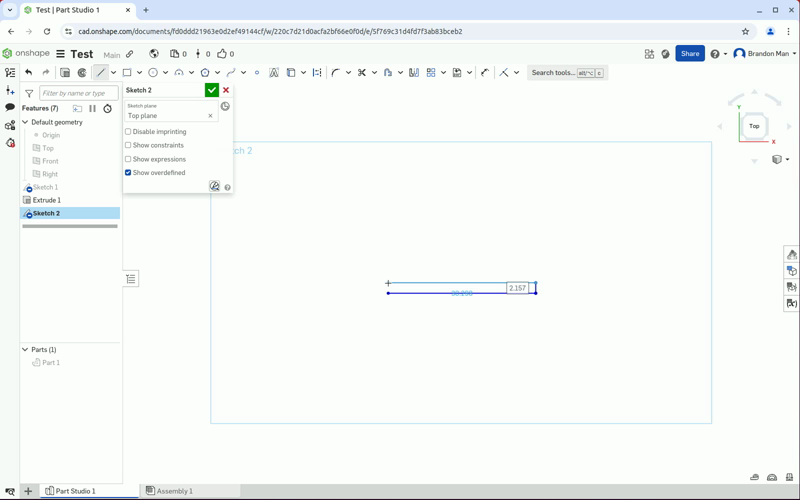
key_up(shift)
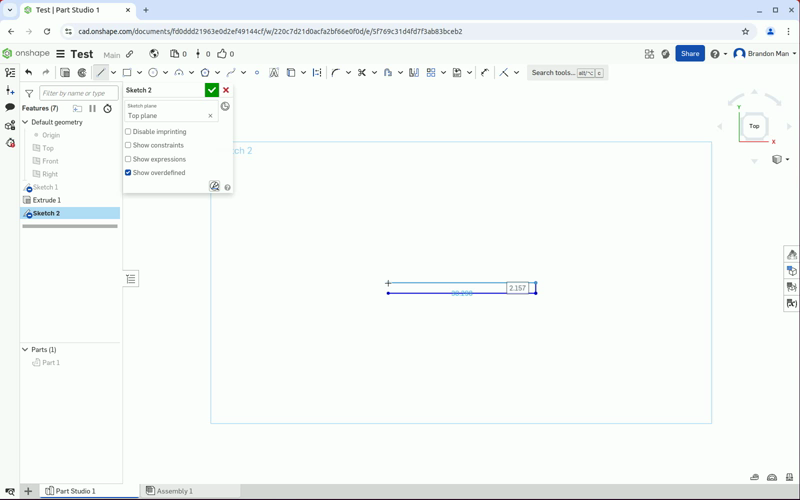
mouse_move(418, 282)
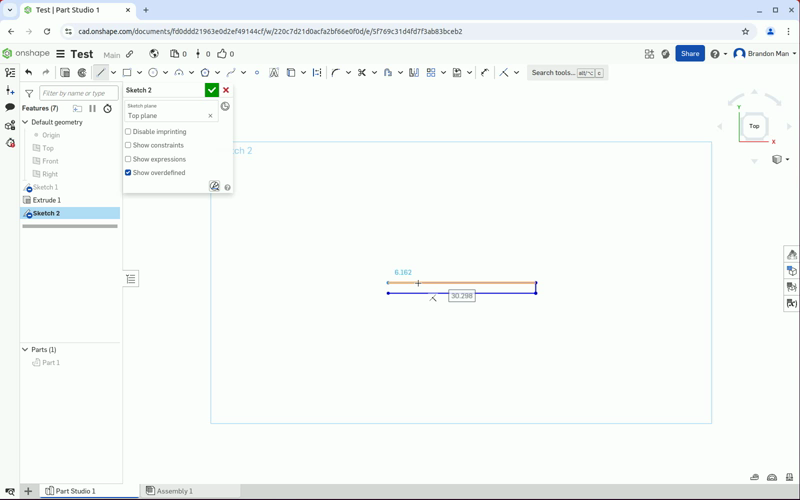
key_down(shift)
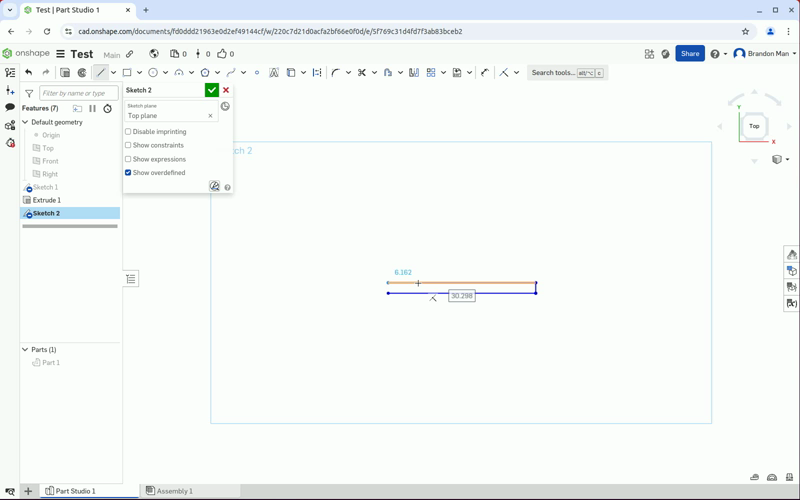
mouse_move(388, 293)
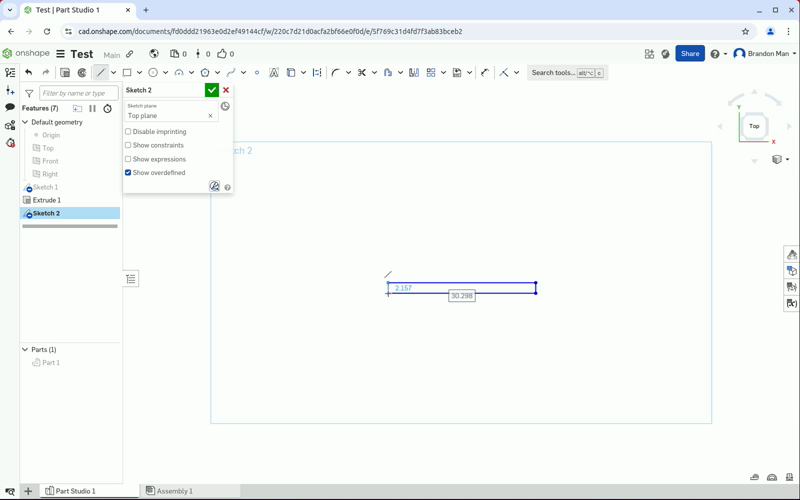
key_up(shift)
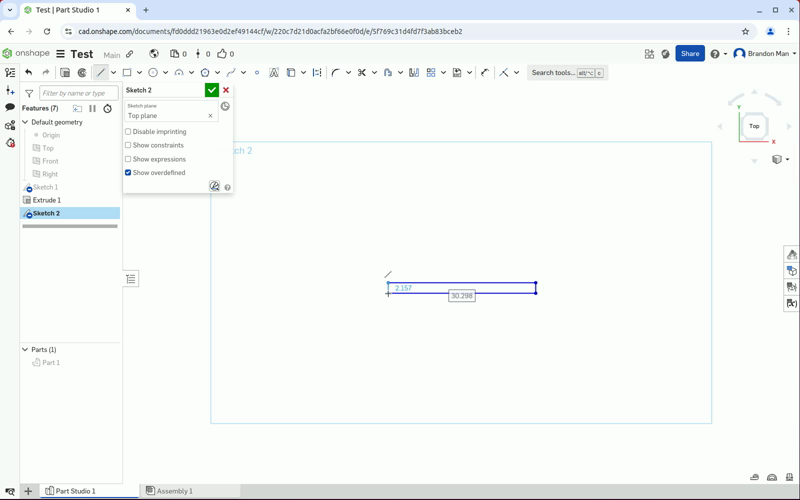
click(388, 293)
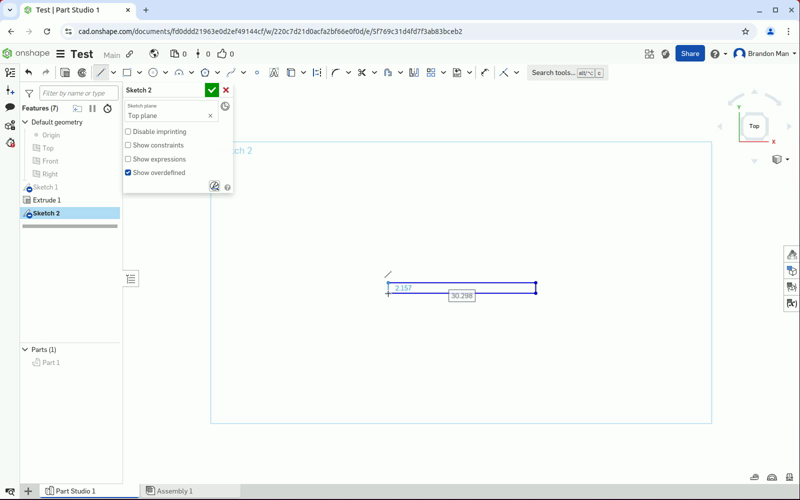
key(esc)
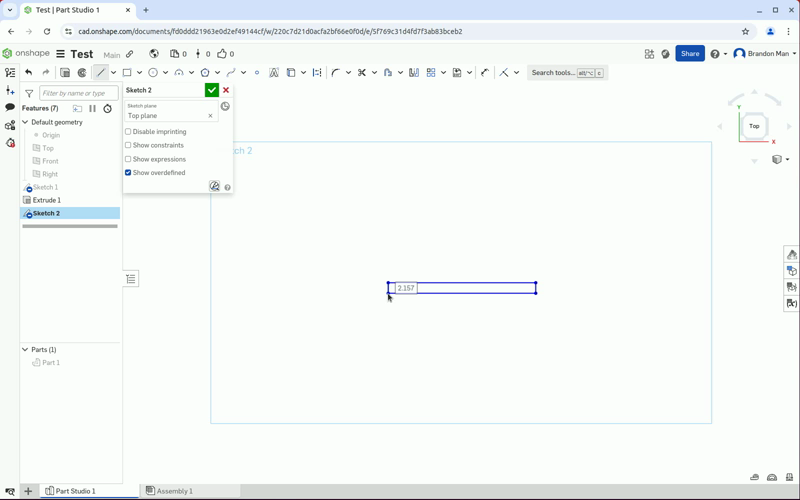
mouse_move(405, 286)
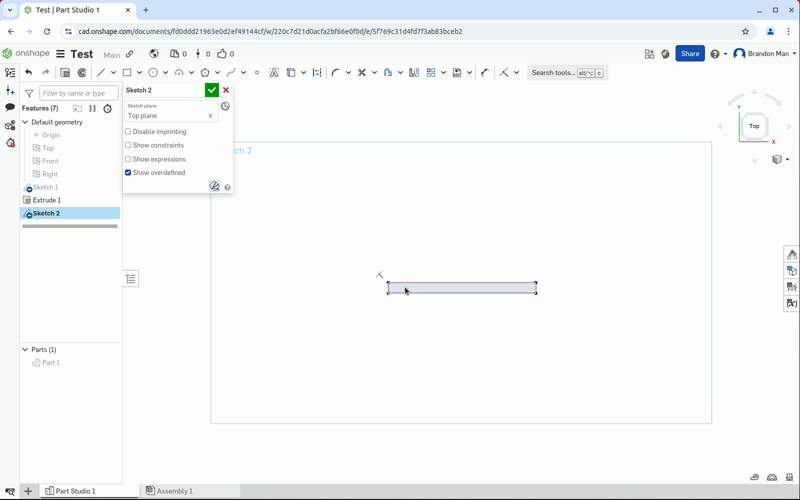
scroll(6)
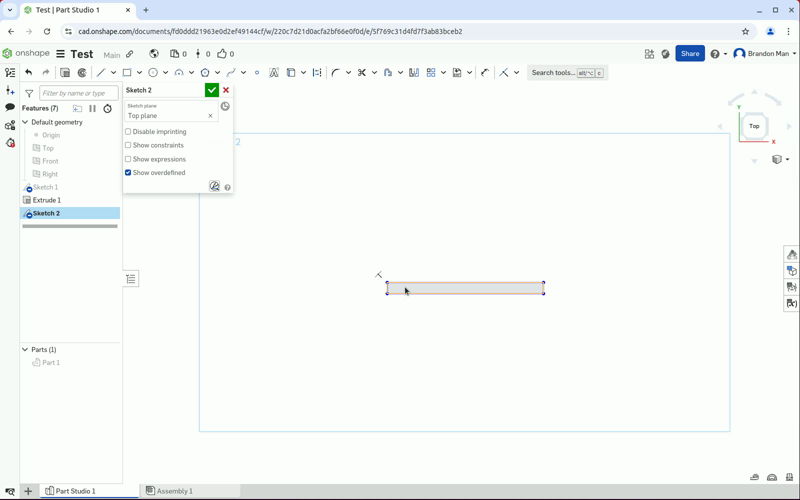
scroll(6)
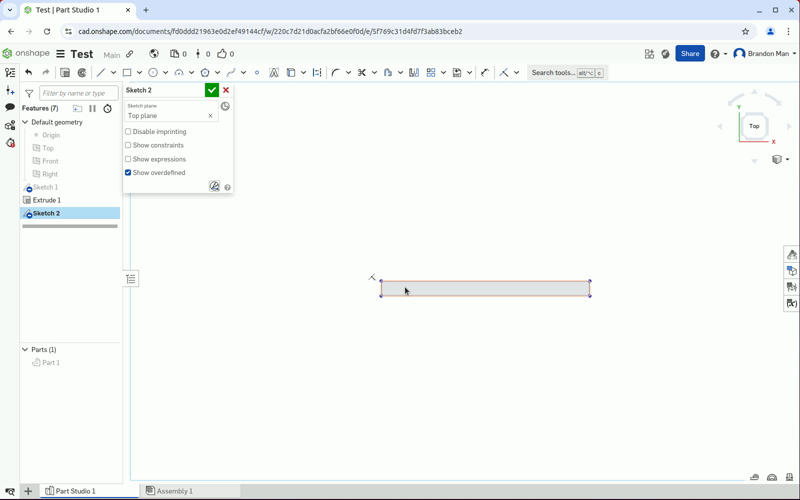
scroll(6)
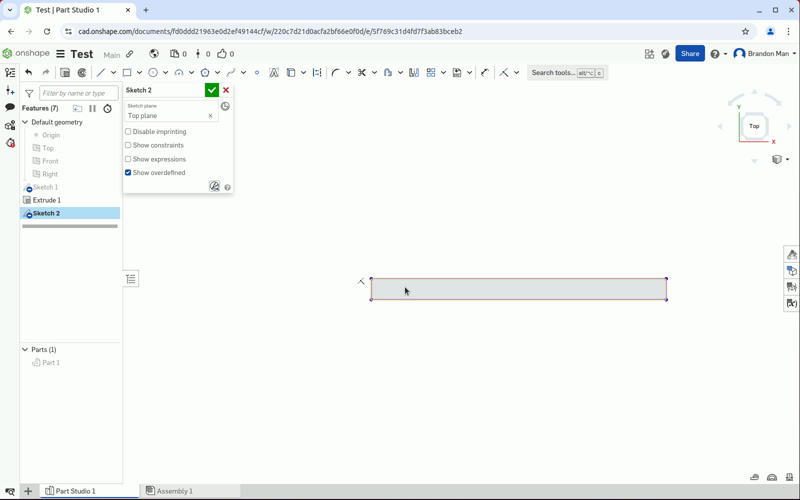
scroll(6)
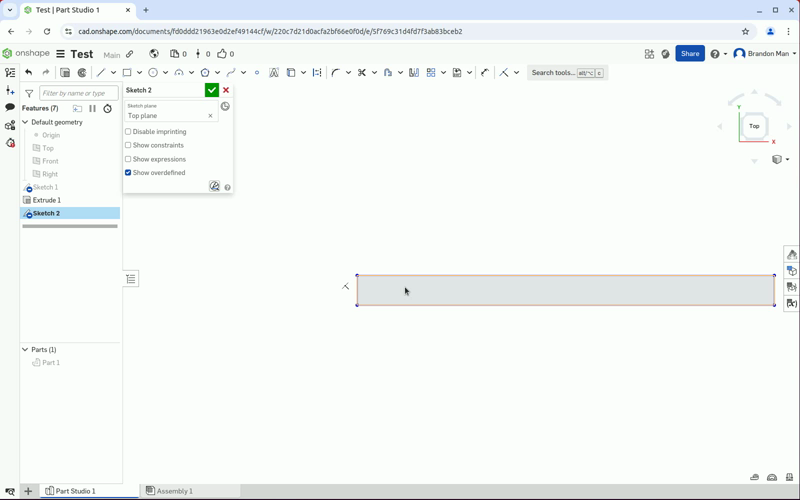
scroll(6)
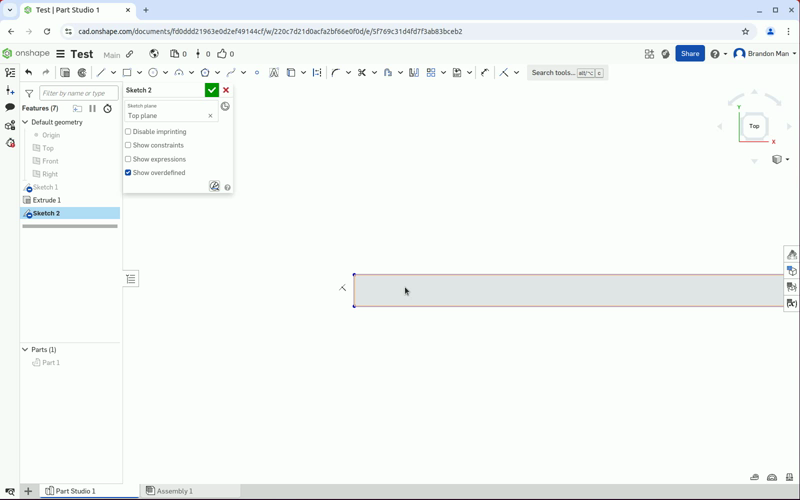
scroll(6)
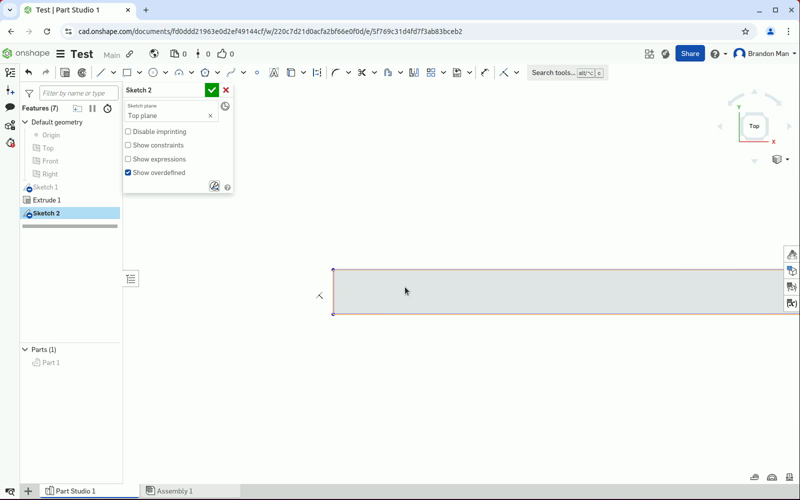
scroll(6)
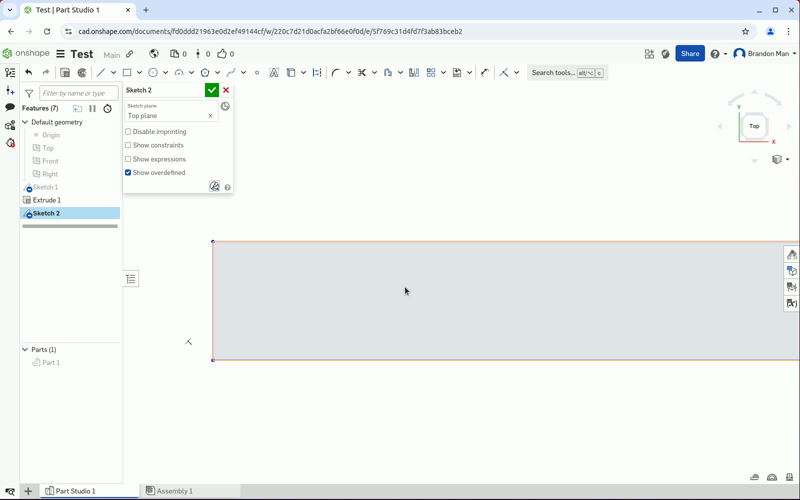
click(405, 286)
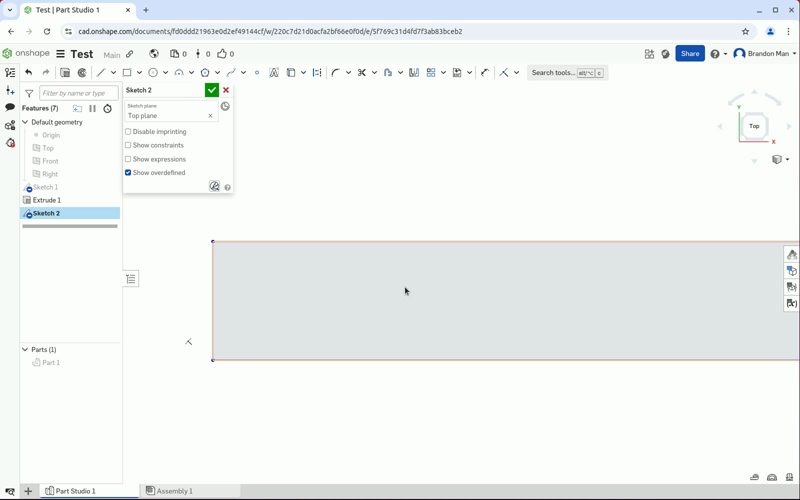
scroll(-6)
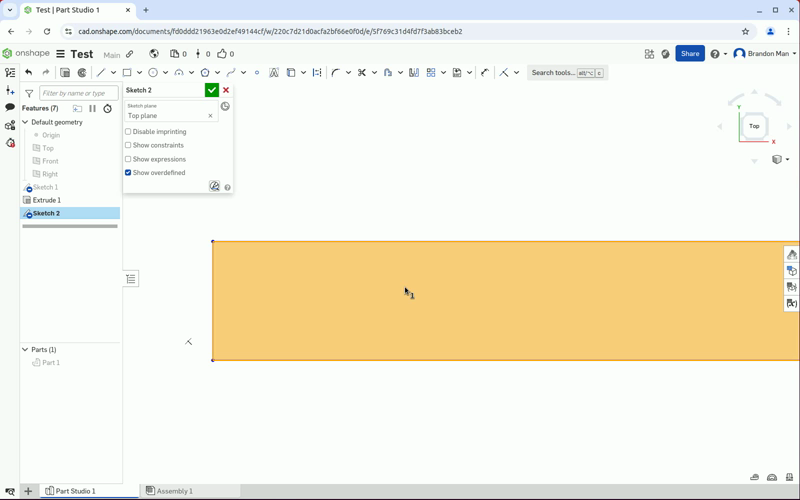
scroll(-6)
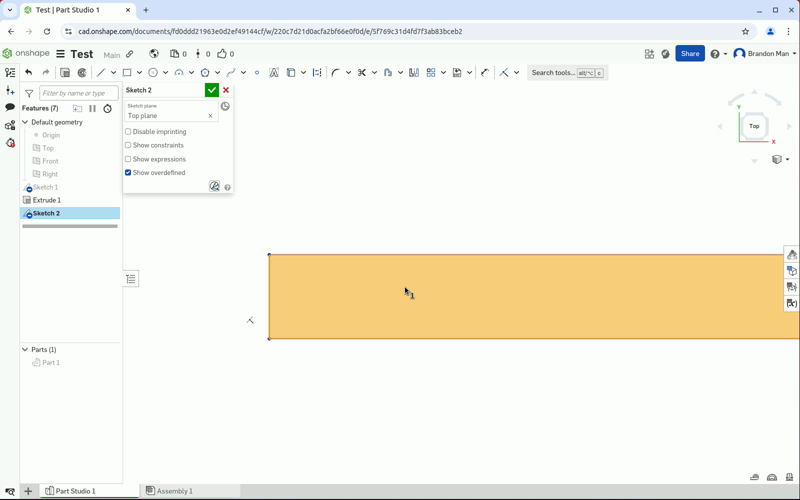
scroll(-6)
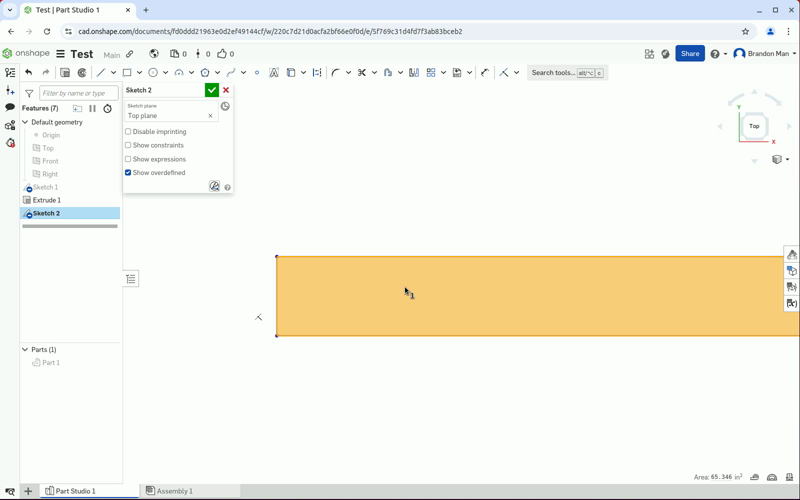
scroll(-6)
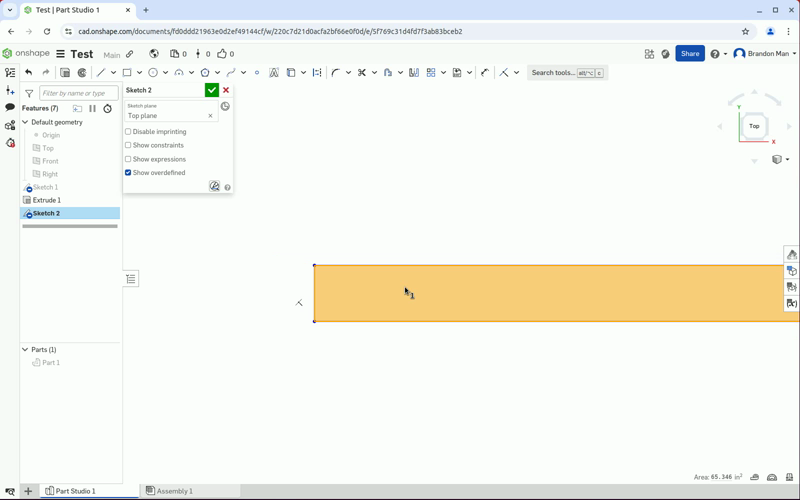
scroll(-6)
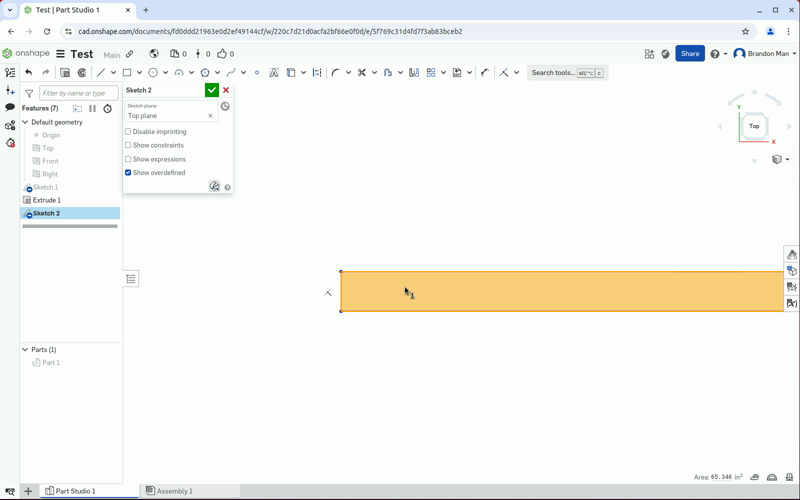
scroll(-6)
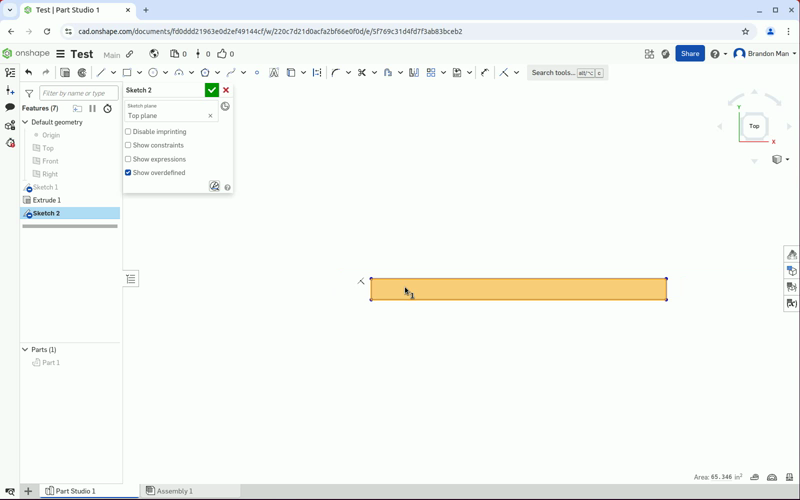
scroll(-6)
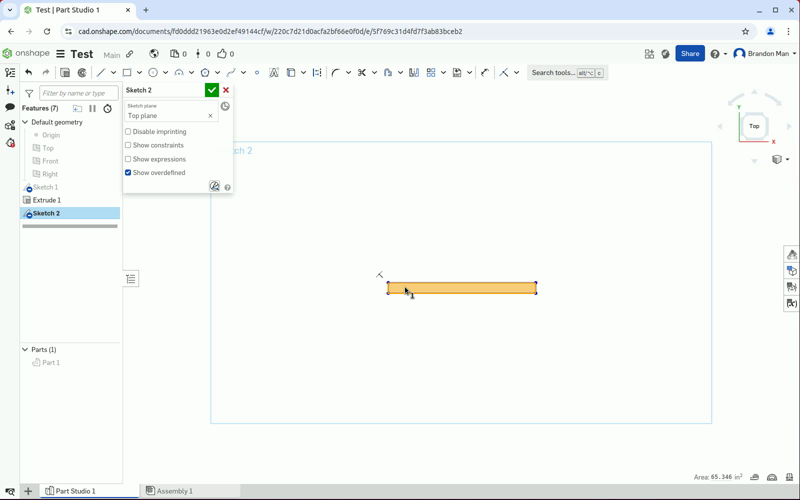
mouse_move(73, 352)
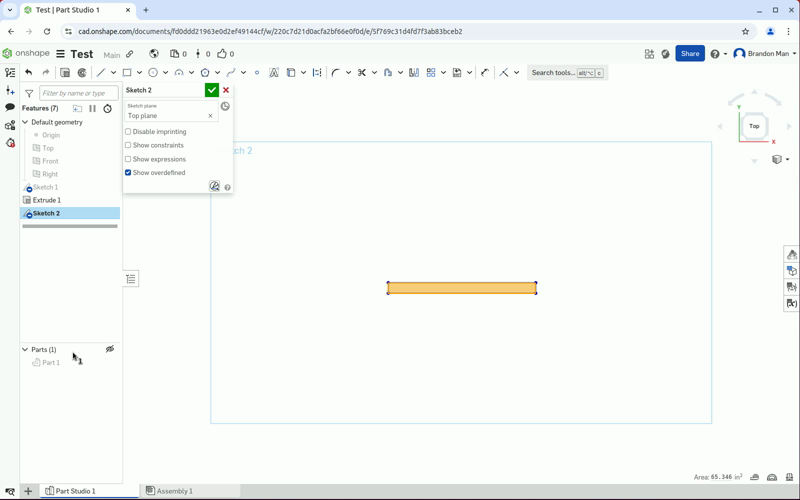
key(shift+y)
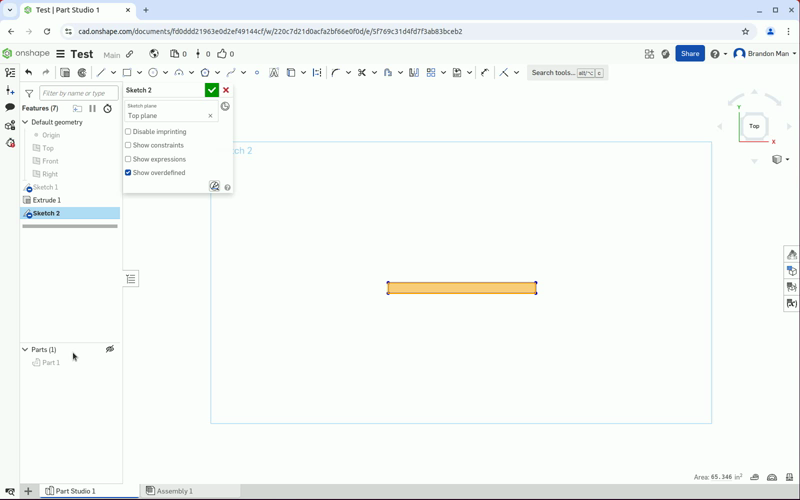
key(shift+e)
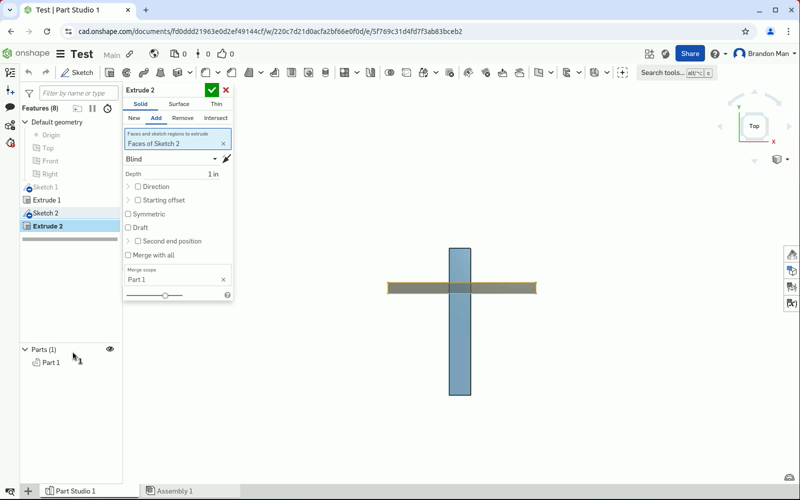
mouse_move(143, 106)
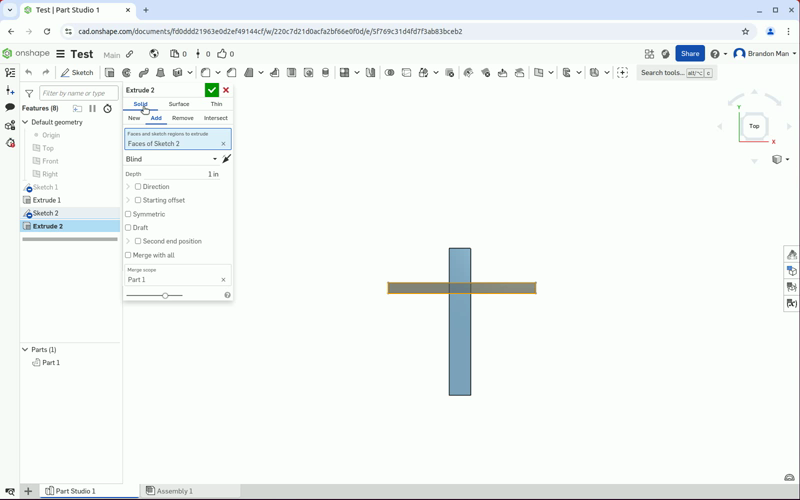
click(143, 106)
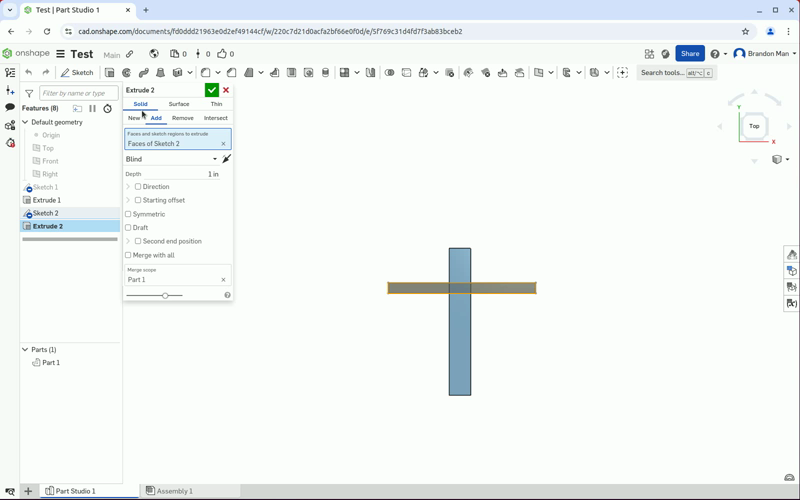
mouse_move(137, 120)
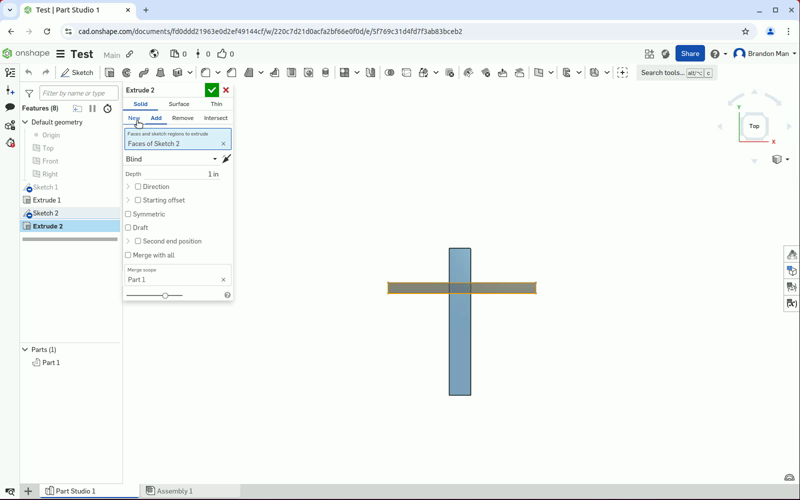
click(137, 120)
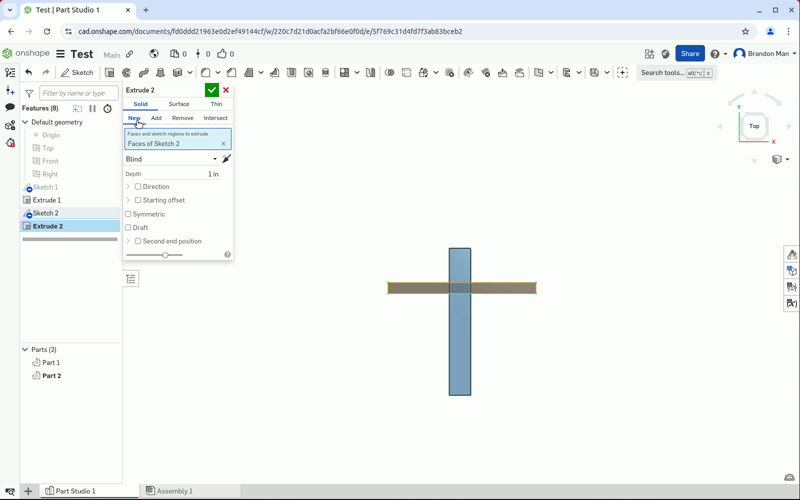
key(tab, 4)
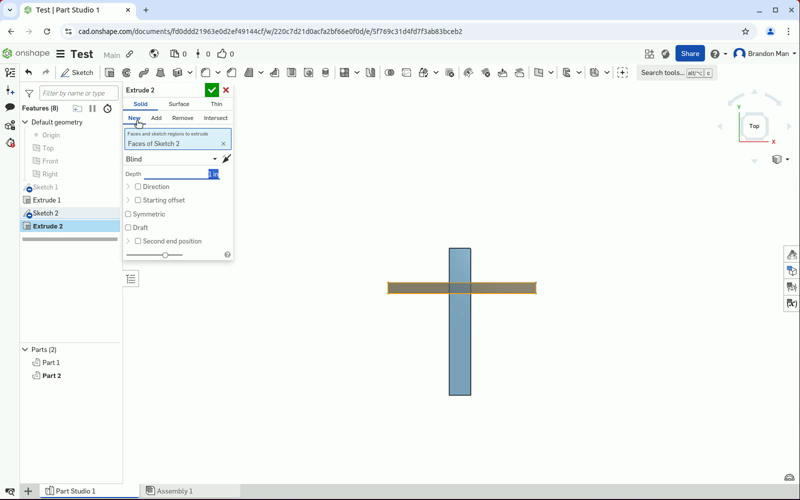
text(2.166)
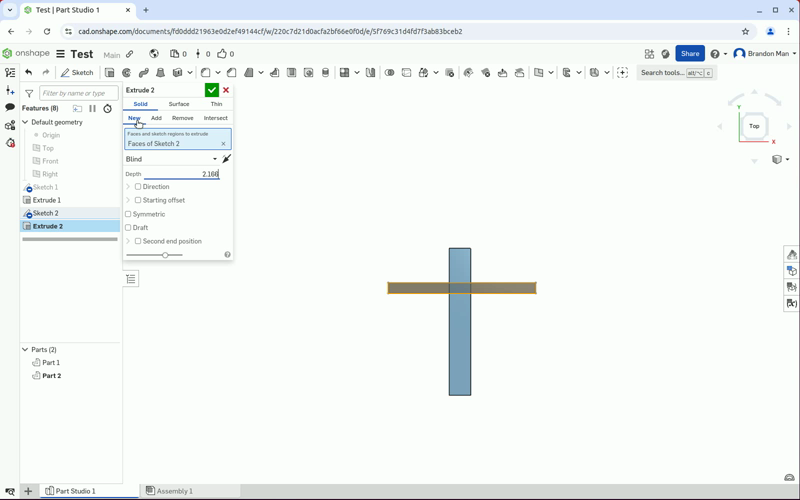
key(enter)
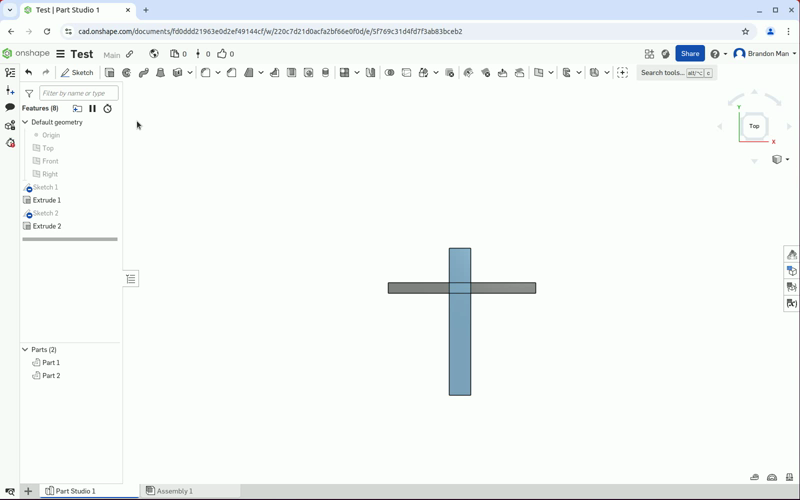
key(shift+h)
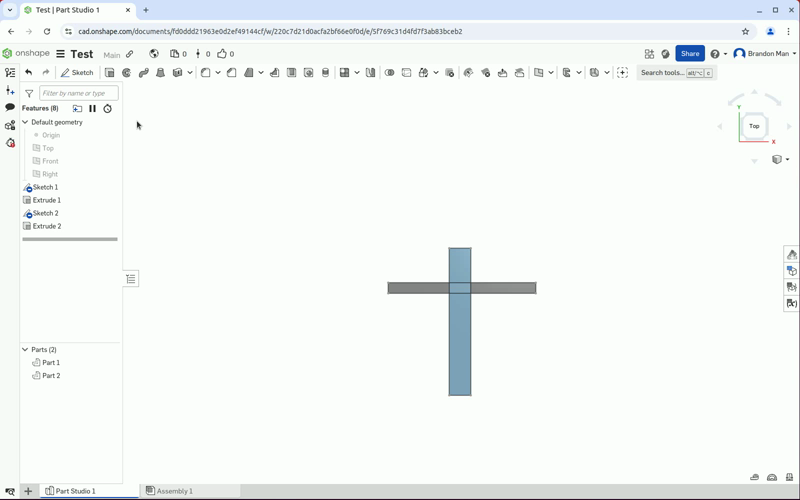
key(shift+h)
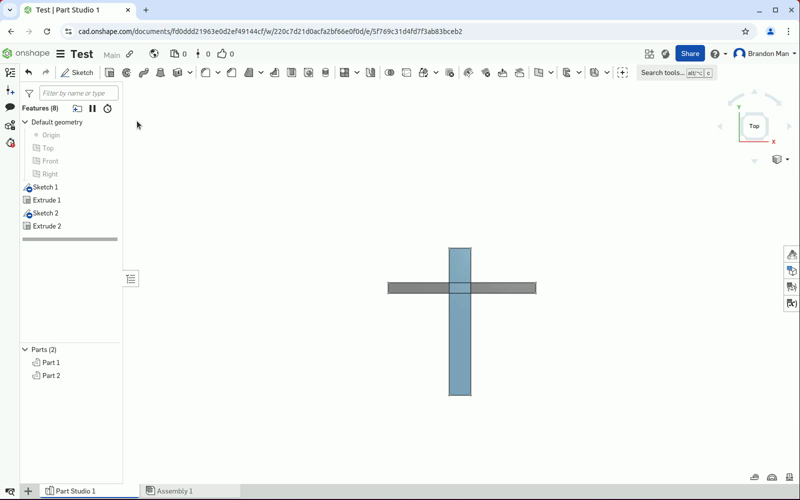
key(shift+7)
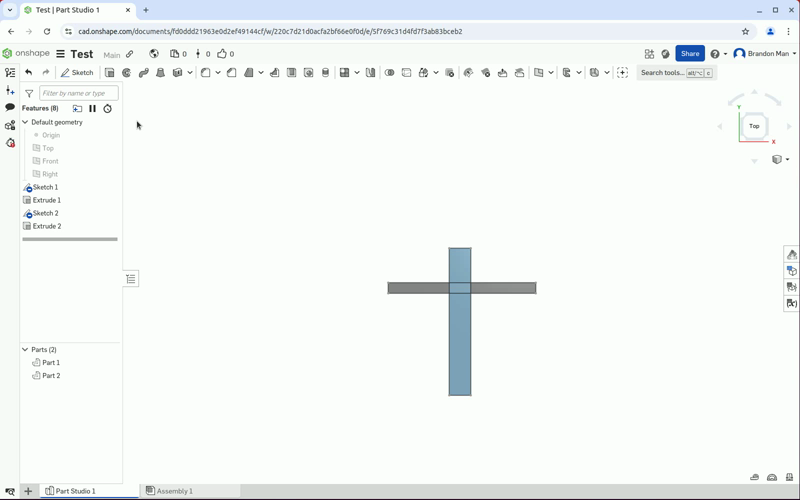
key(up, 3)
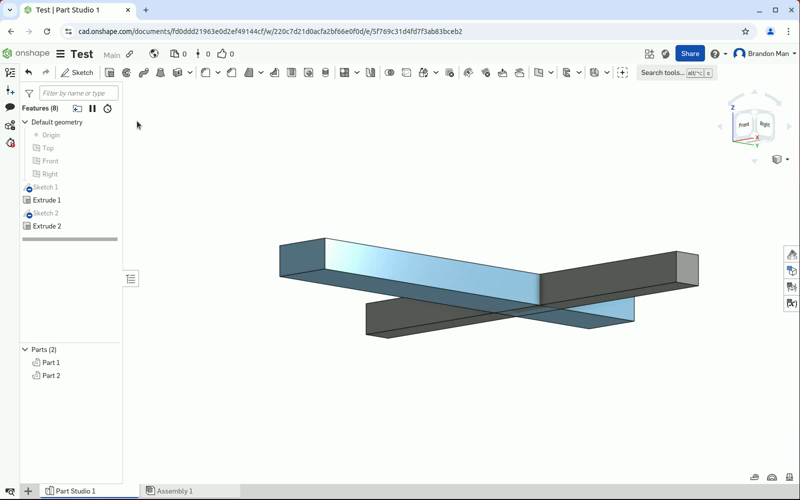
key(left, 3)
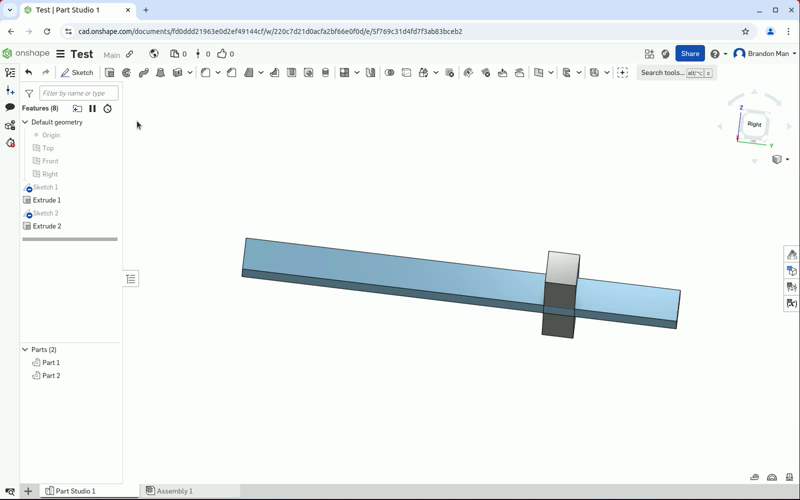
key(right, 3)
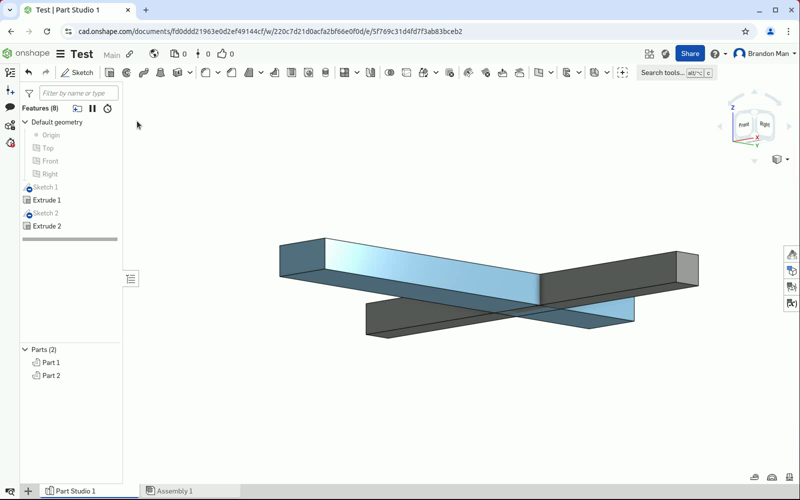
key(down, 3)
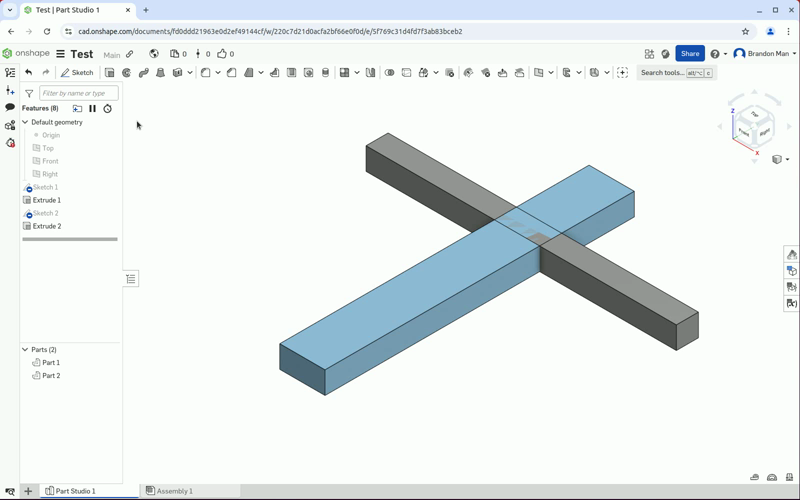
mouse_move(73, 189)
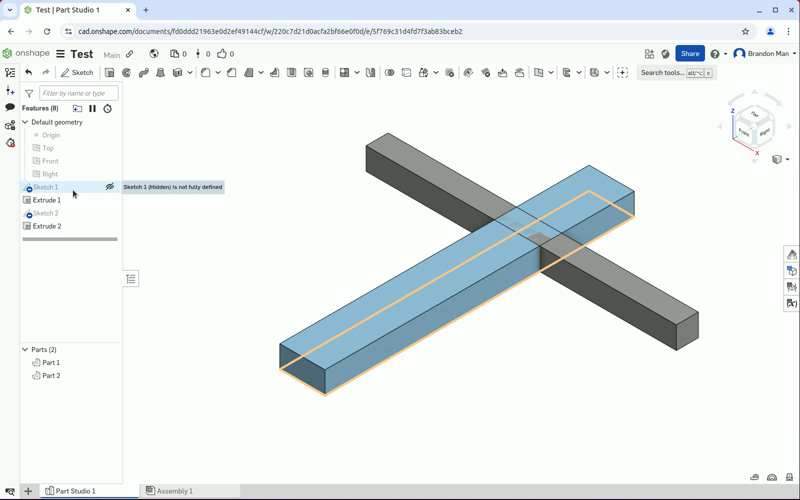
click(73, 189)